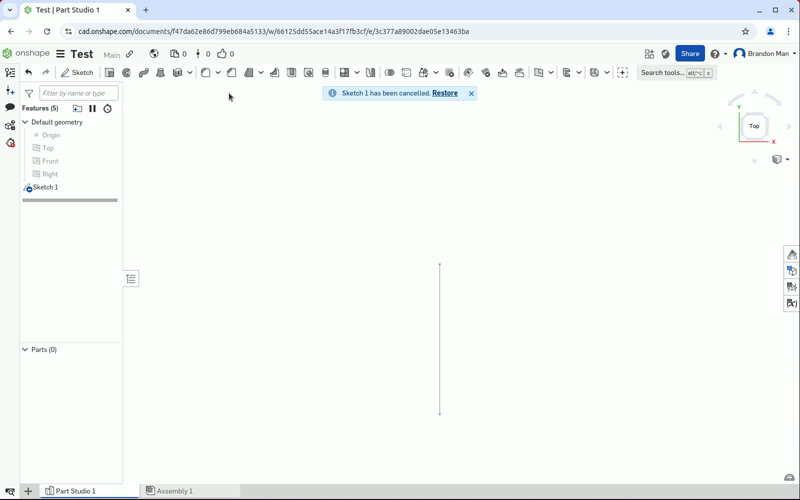
key(shift+h)
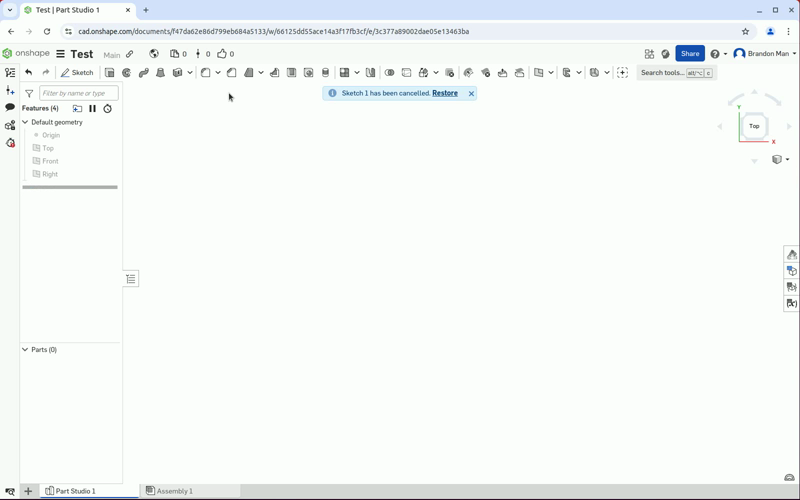
key(shift+s)
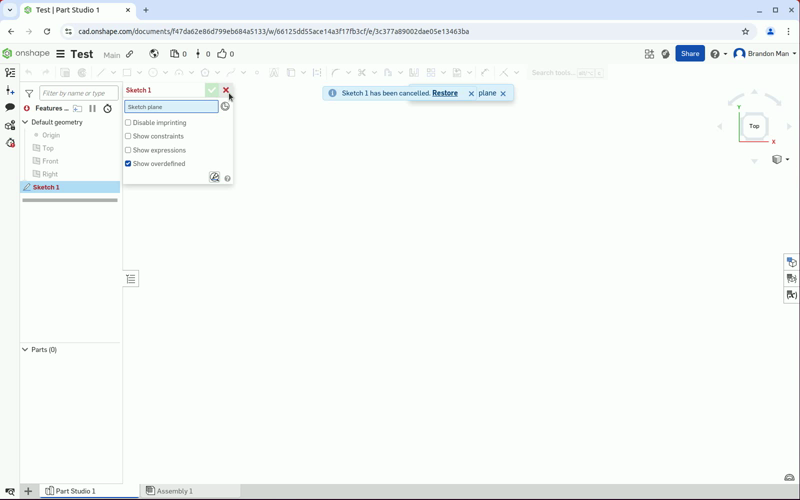
mouse_move(73, 150)
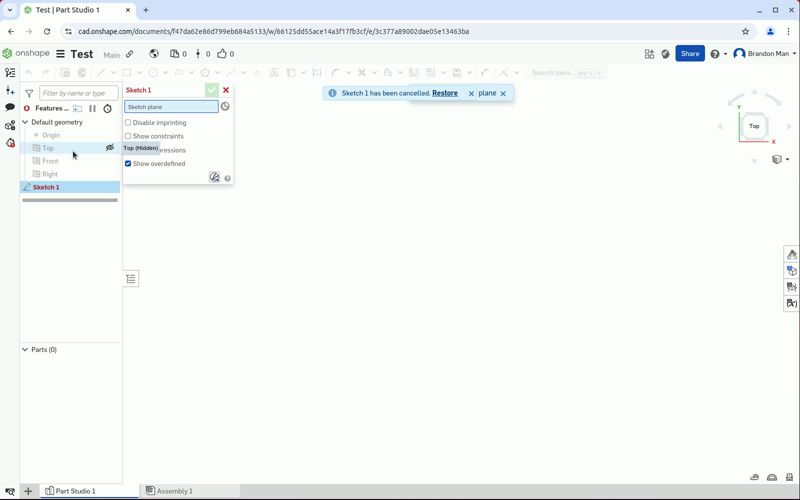
click(73, 150)
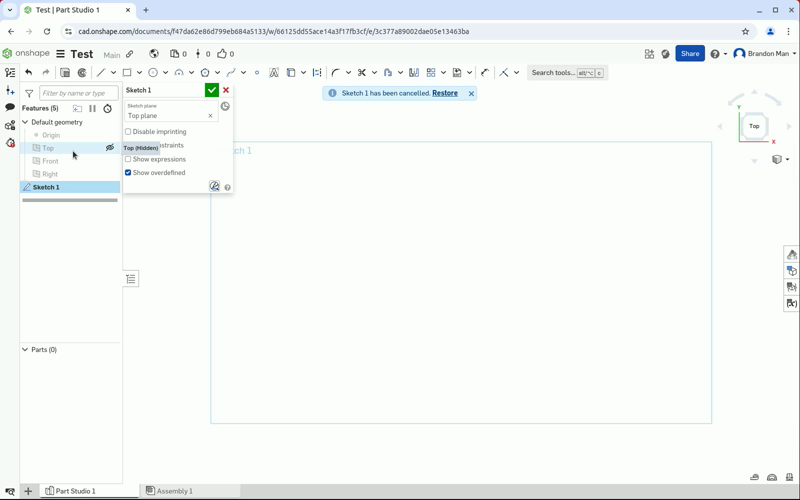
mouse_move(73, 352)
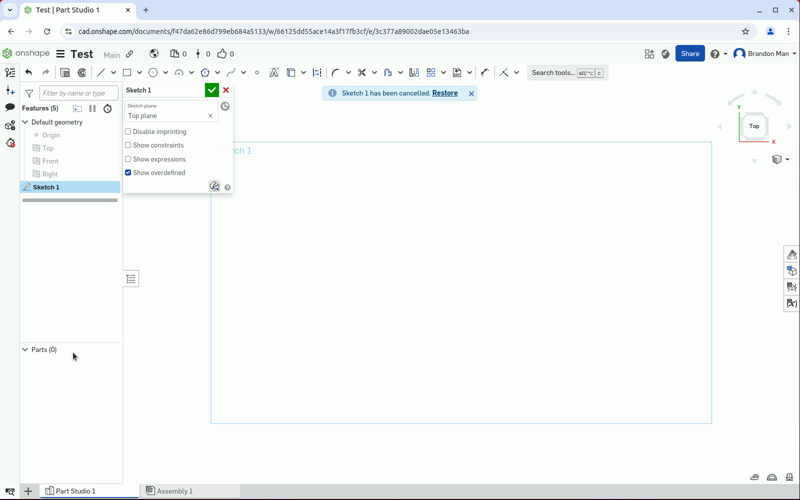
key(y)
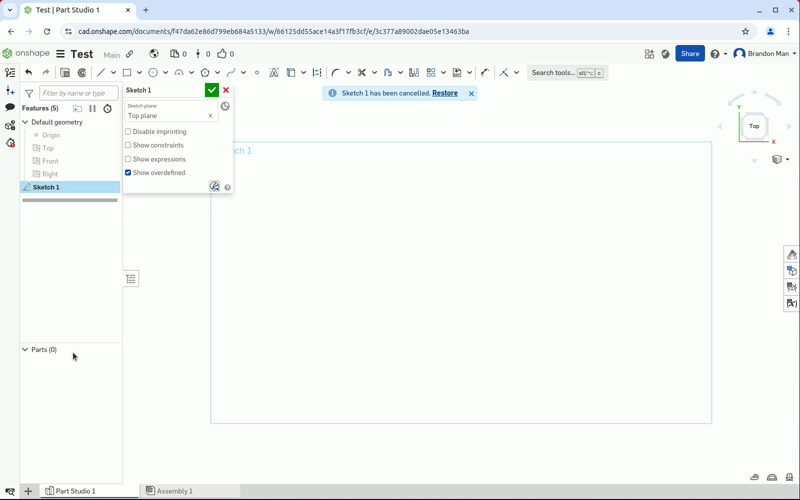
key(l)
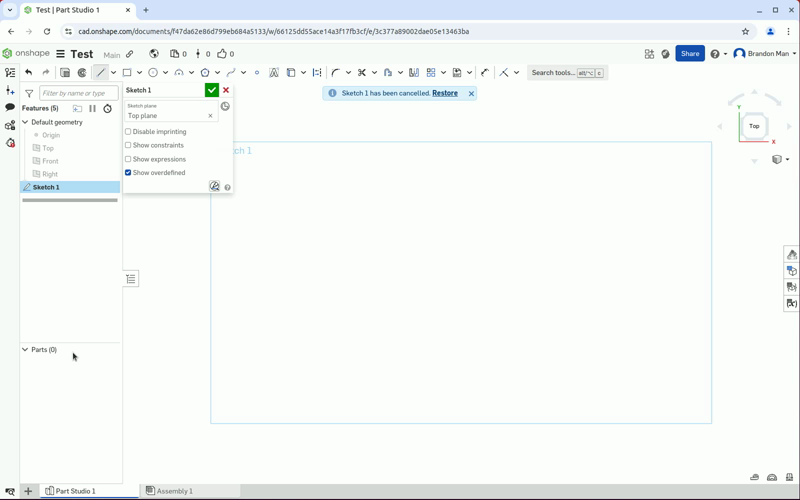
key_down(shift)
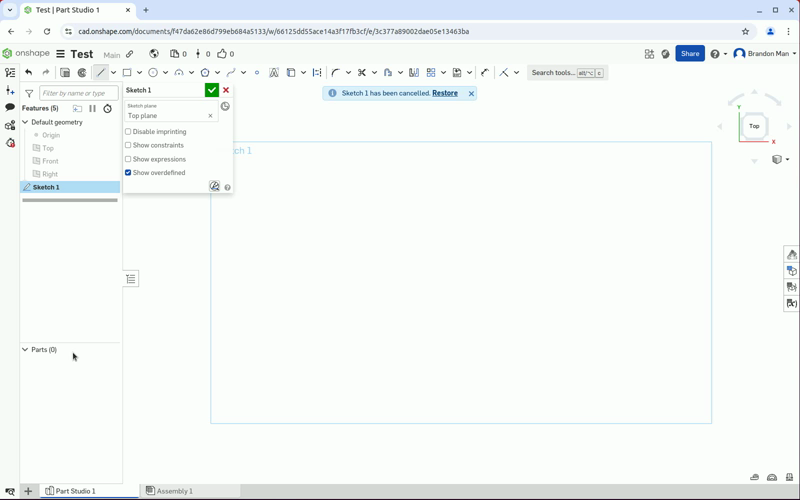
mouse_move(386, 395)
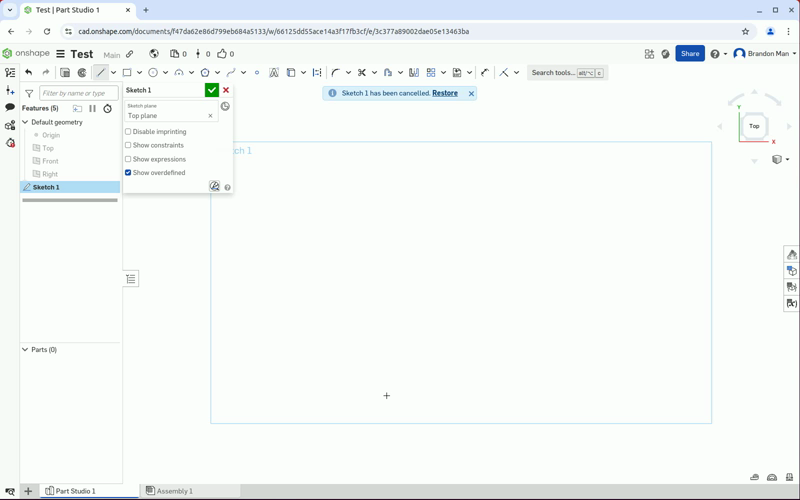
click(386, 395)
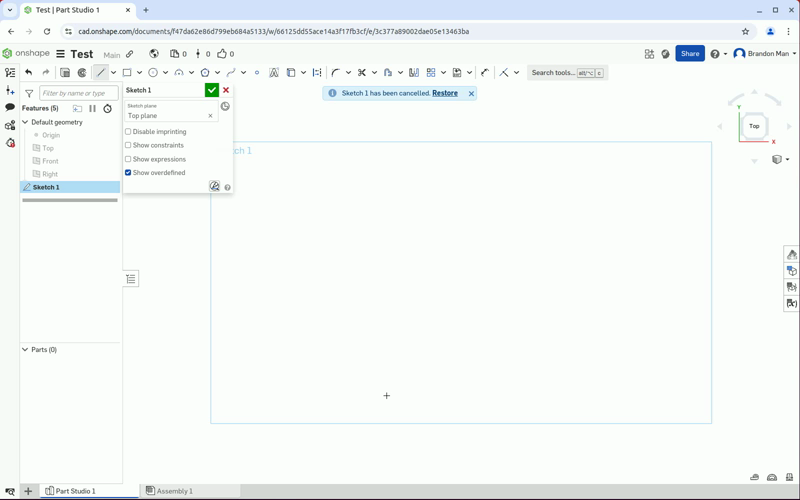
key_up(shift)
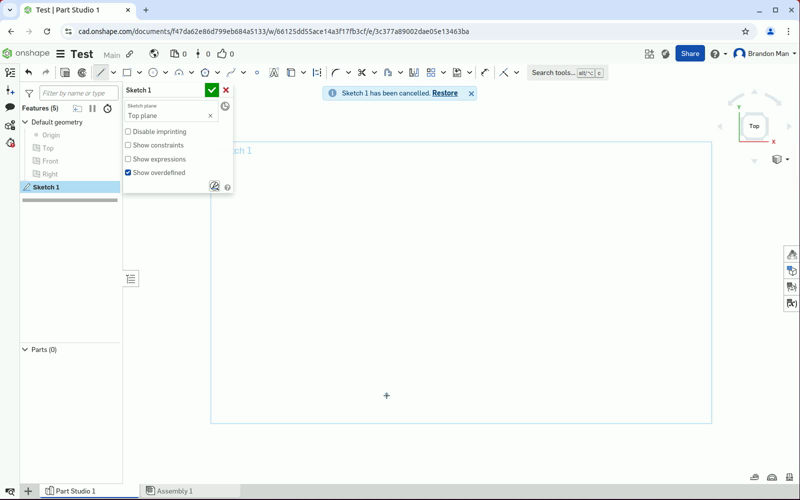
key_down(shift)
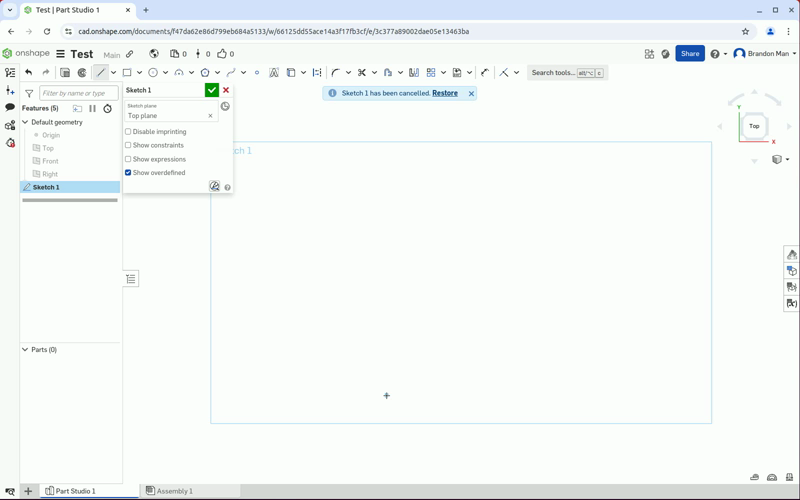
mouse_move(533, 395)
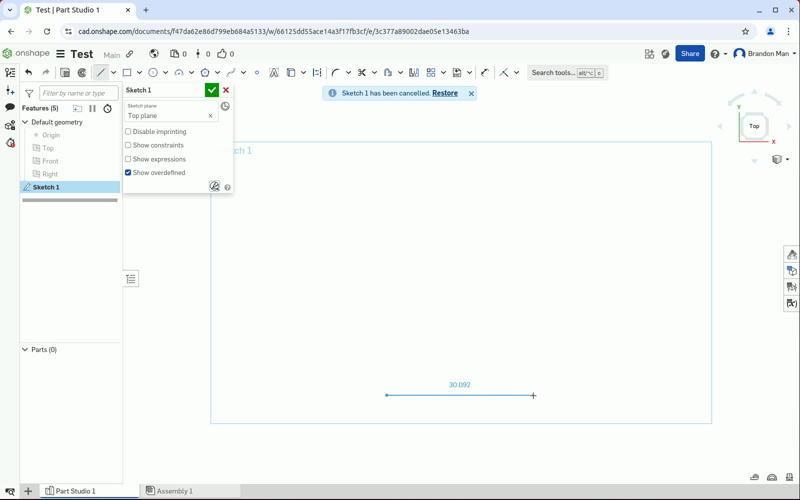
click(533, 395)
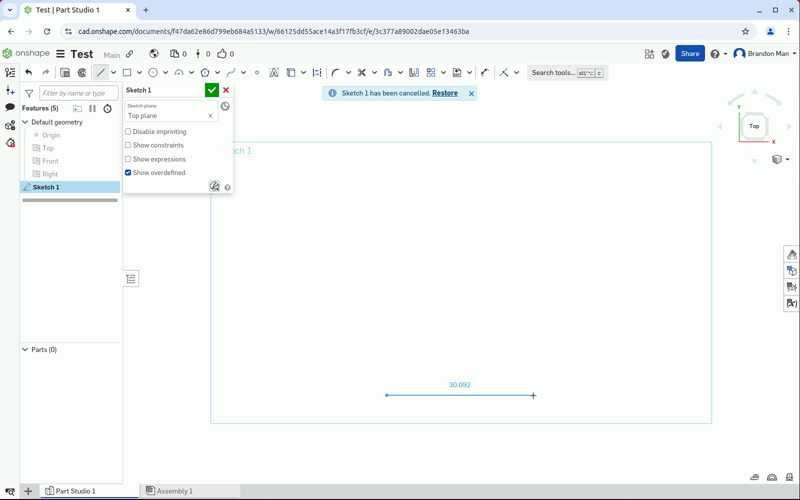
key_up(shift)
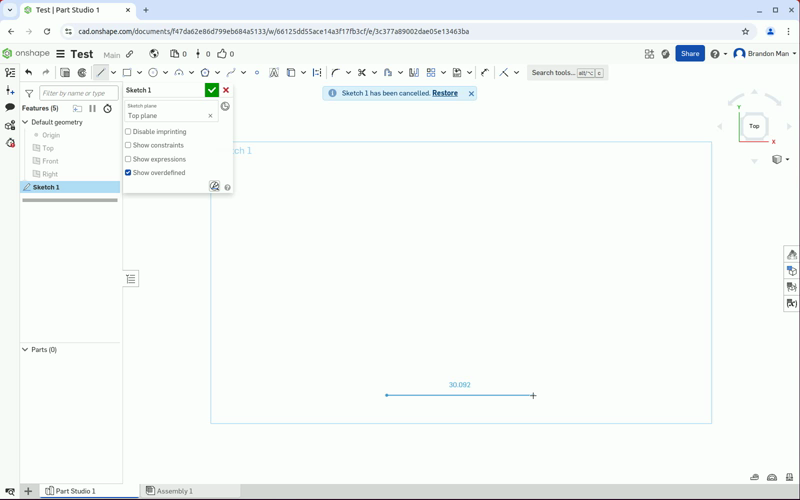
key_down(shift)
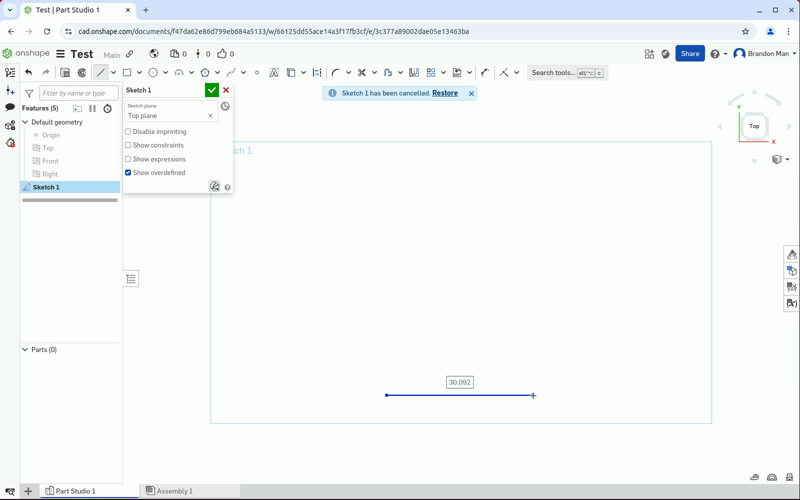
mouse_move(533, 171)
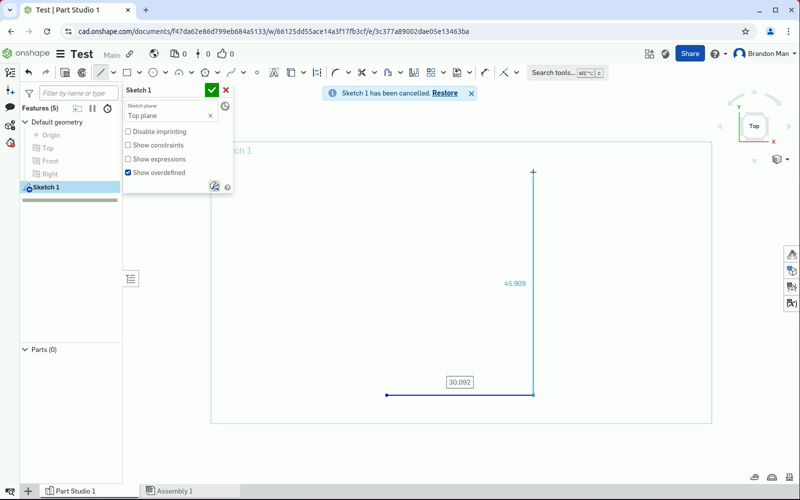
click(533, 171)
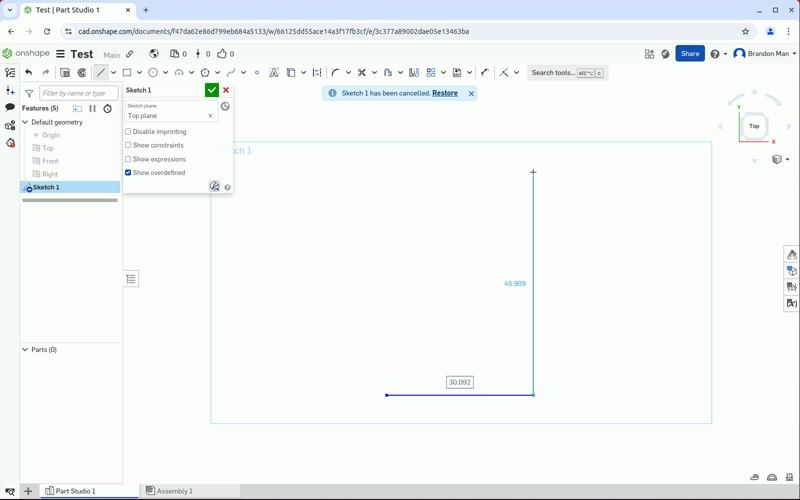
key_up(shift)
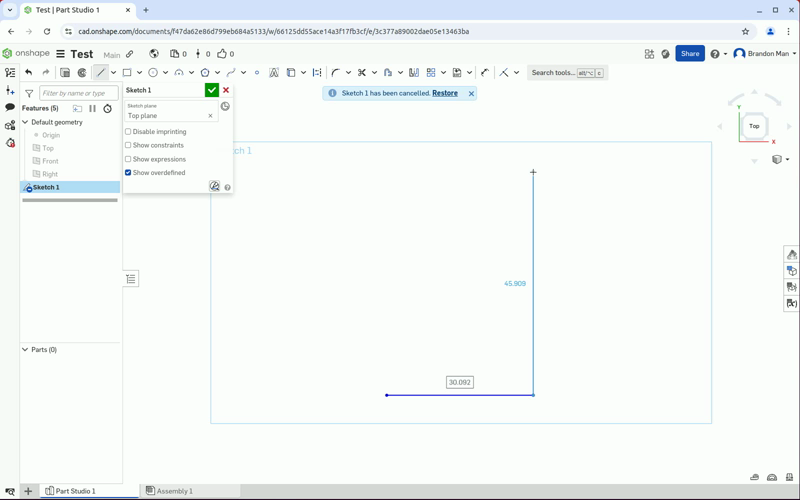
key_down(shift)
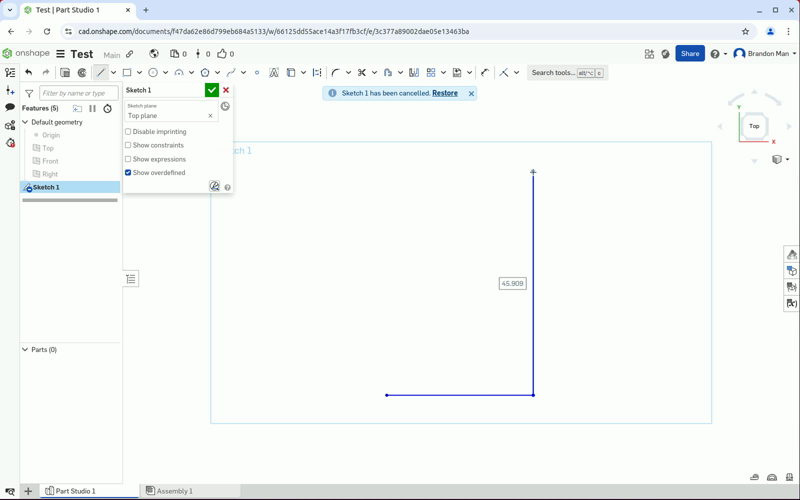
mouse_move(386, 171)
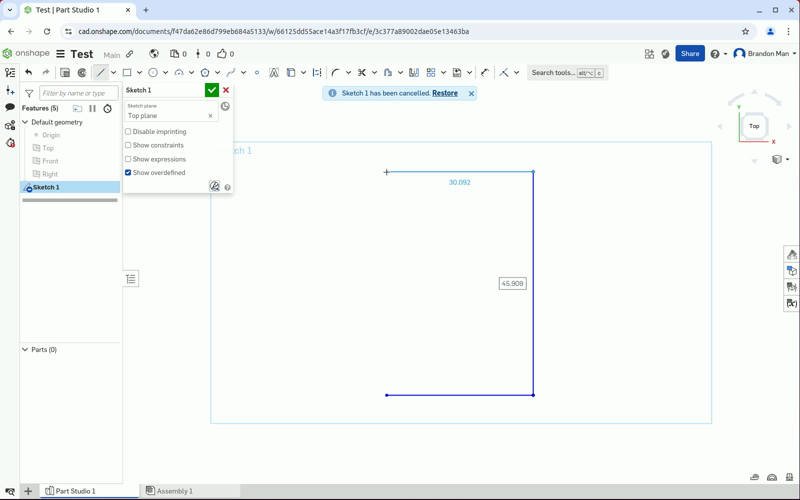
click(386, 171)
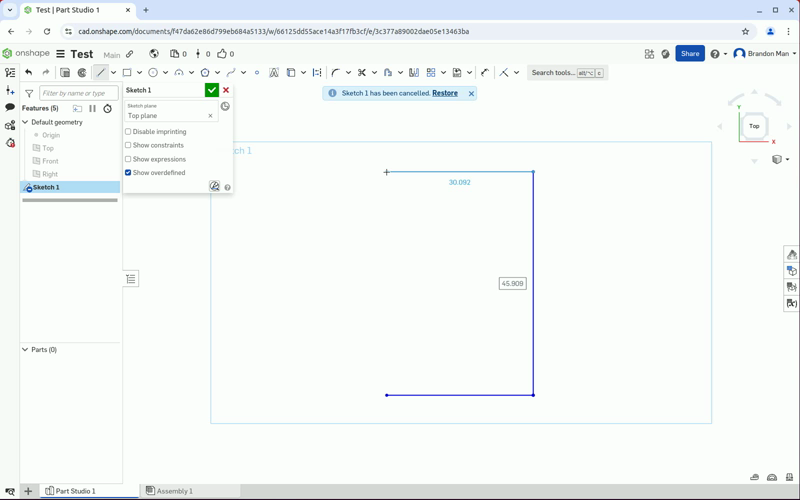
key_up(shift)
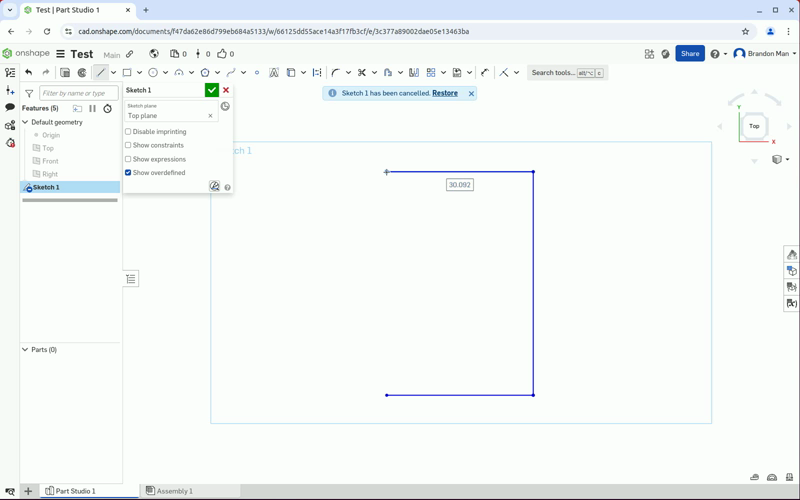
key_down(shift)
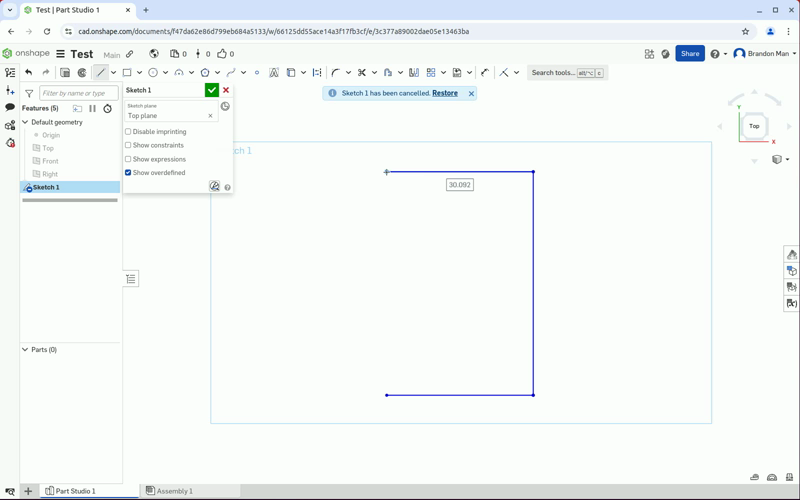
mouse_move(386, 395)
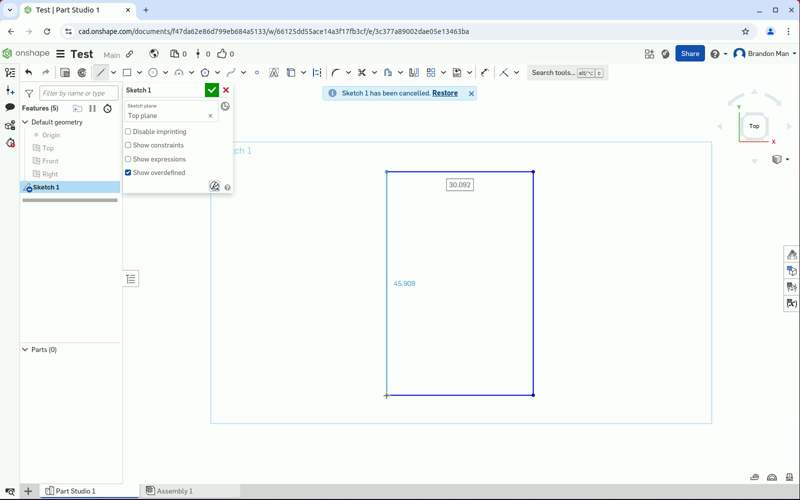
key_up(shift)
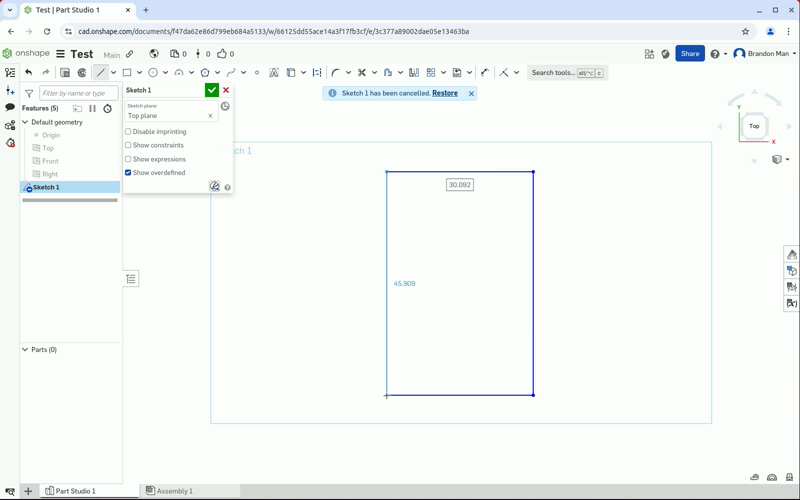
click(386, 395)
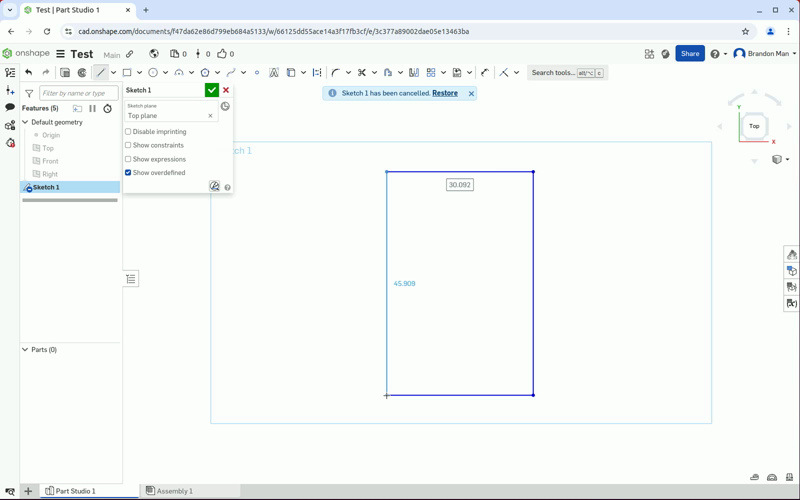
key(esc)
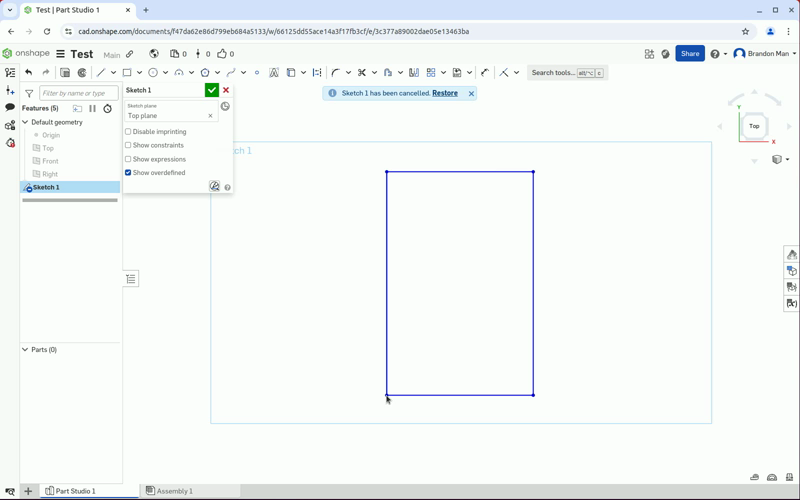
mouse_move(427, 242)
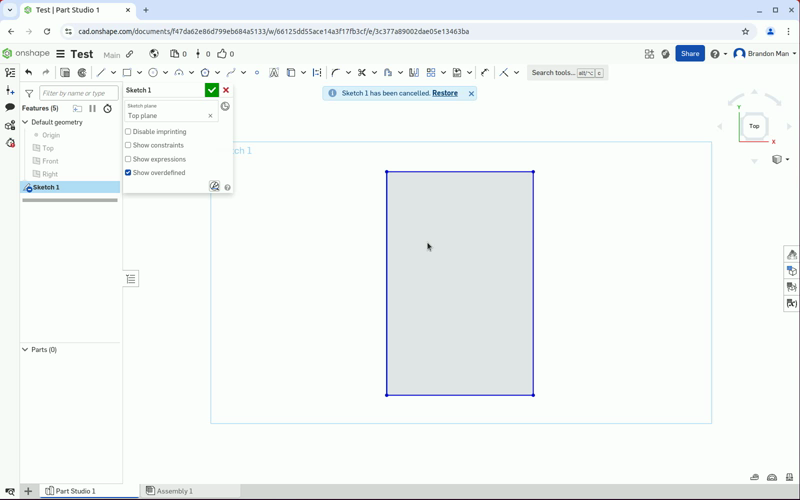
click(427, 242)
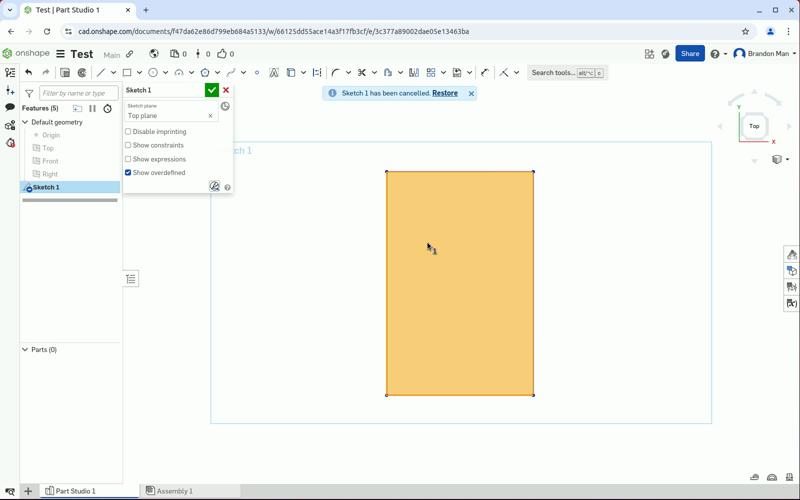
mouse_move(73, 352)
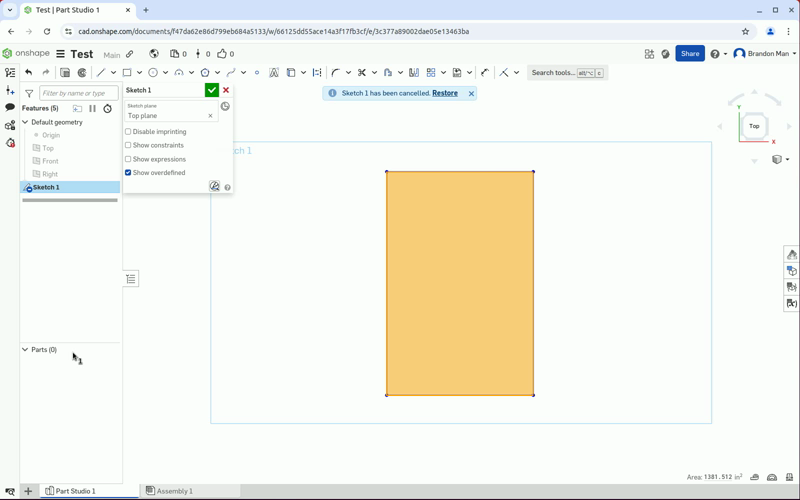
key(shift+y)
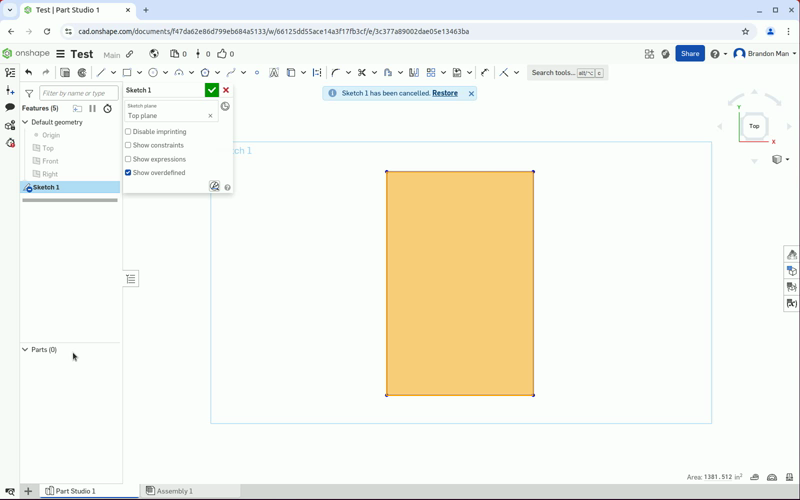
key(shift+e)
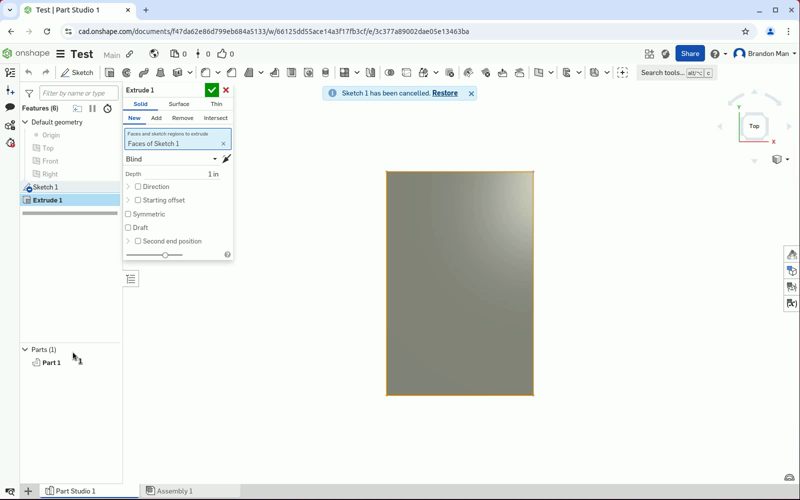
mouse_move(143, 106)
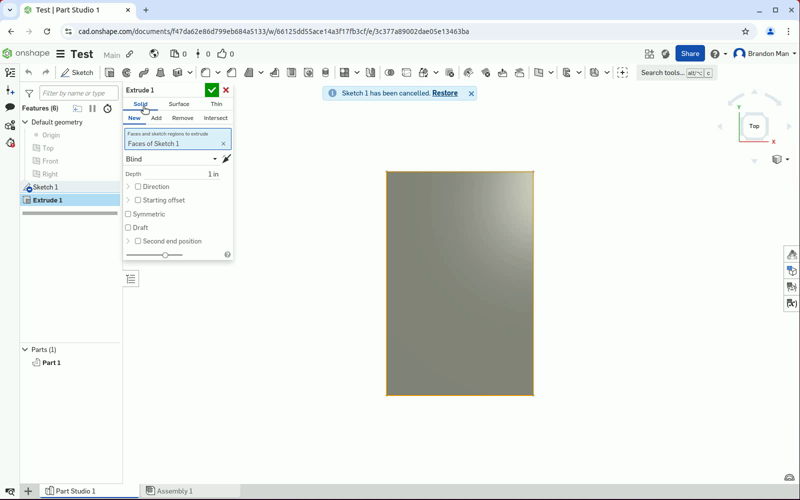
click(143, 106)
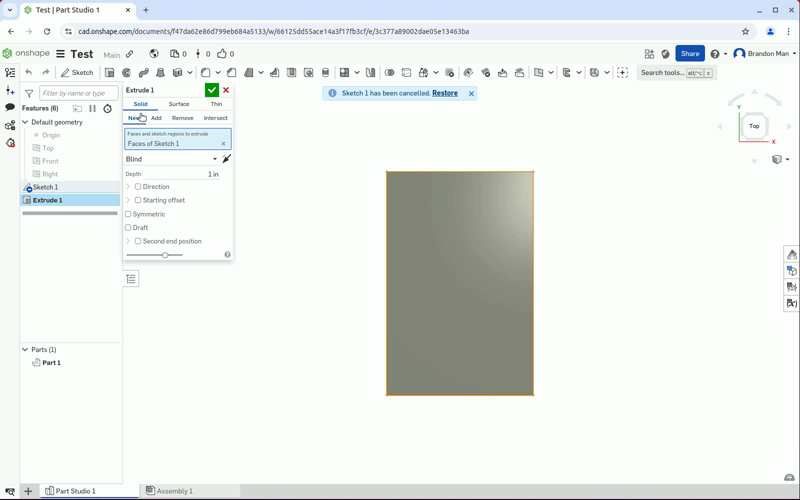
mouse_move(137, 120)
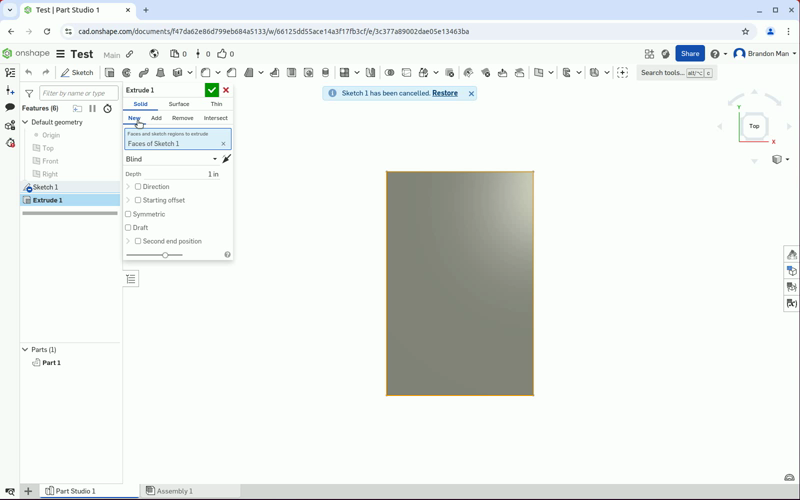
click(137, 120)
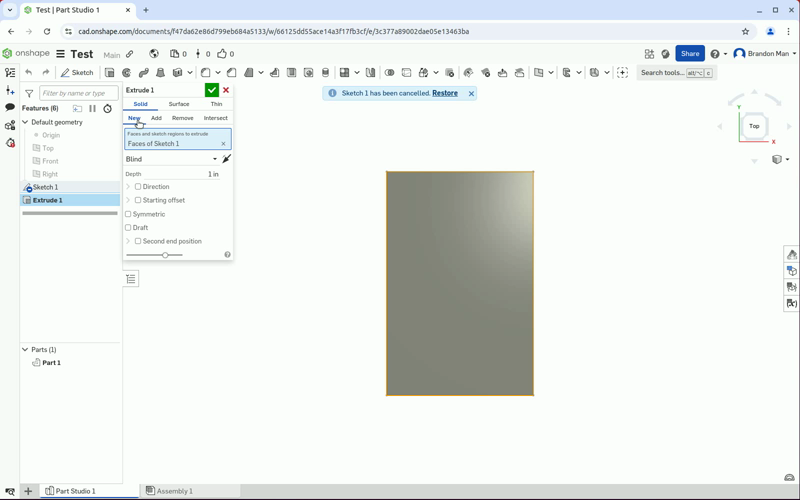
key(tab, 4)
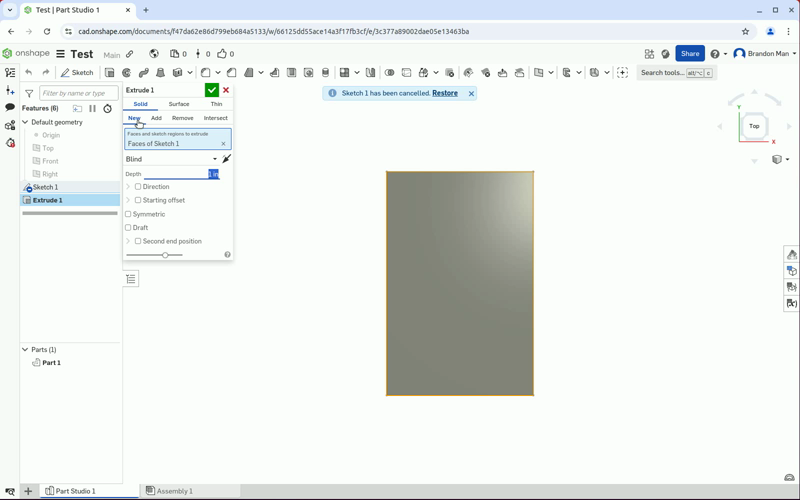
text(2.407)
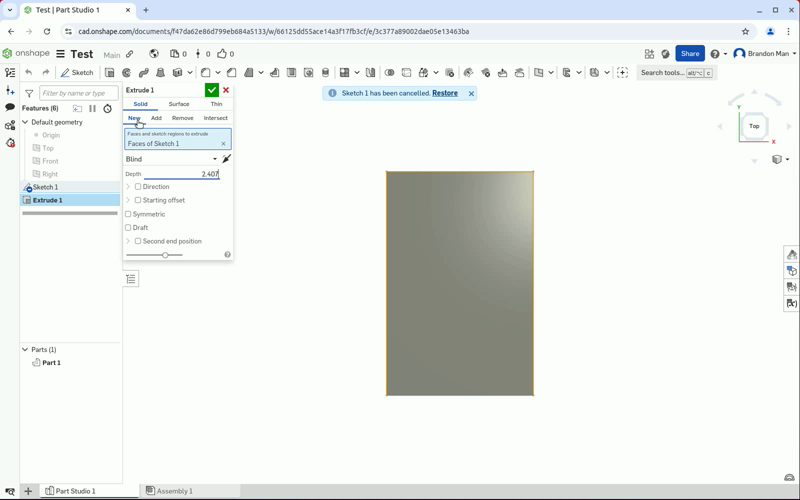
key(enter)
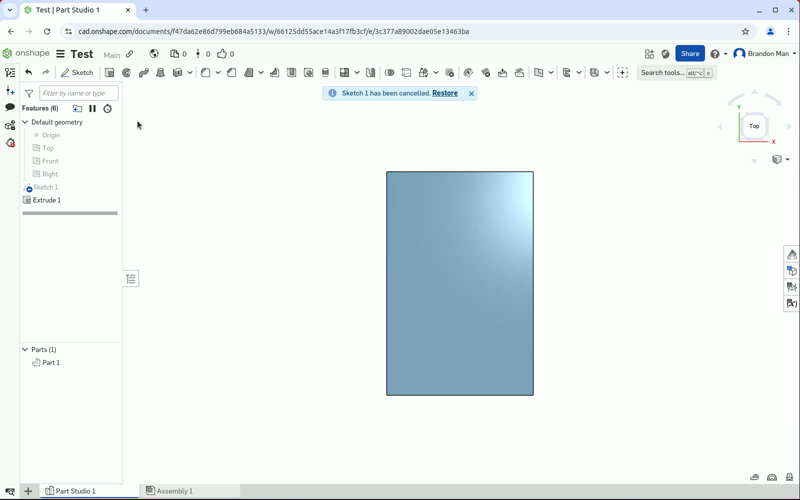
key(shift+h)
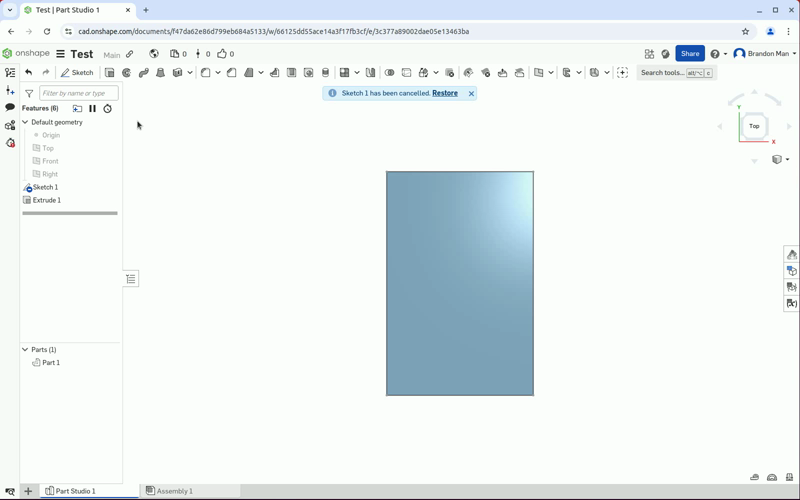
key(shift+h)
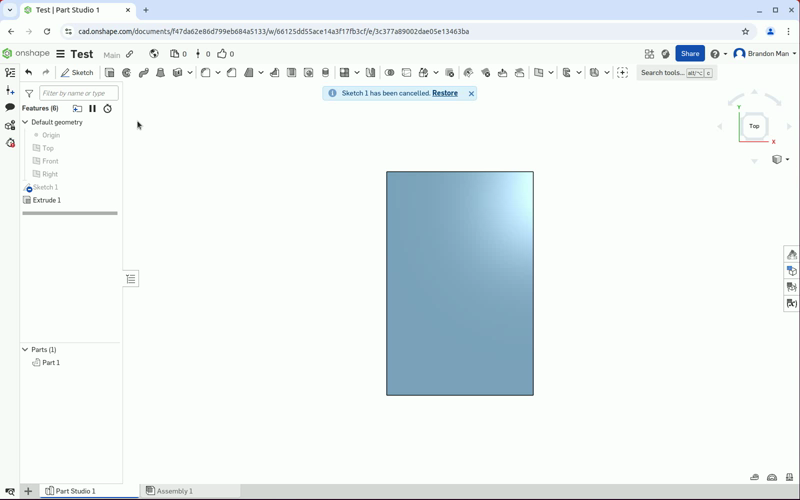
mouse_move(73, 189)
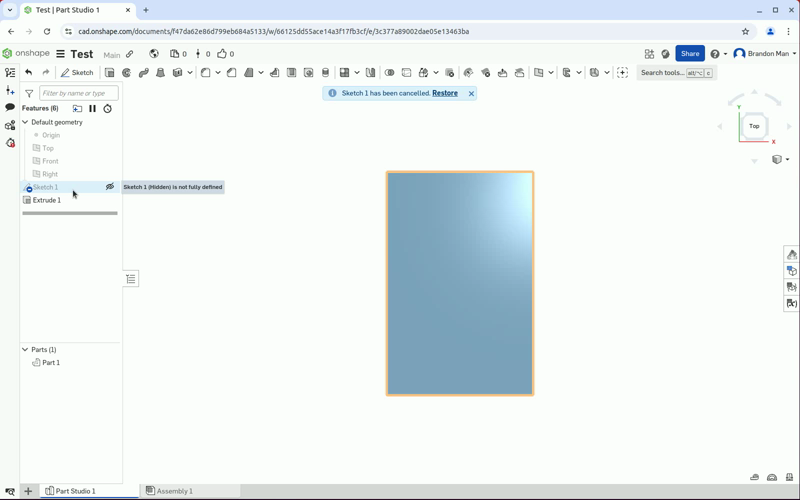
click(73, 189)
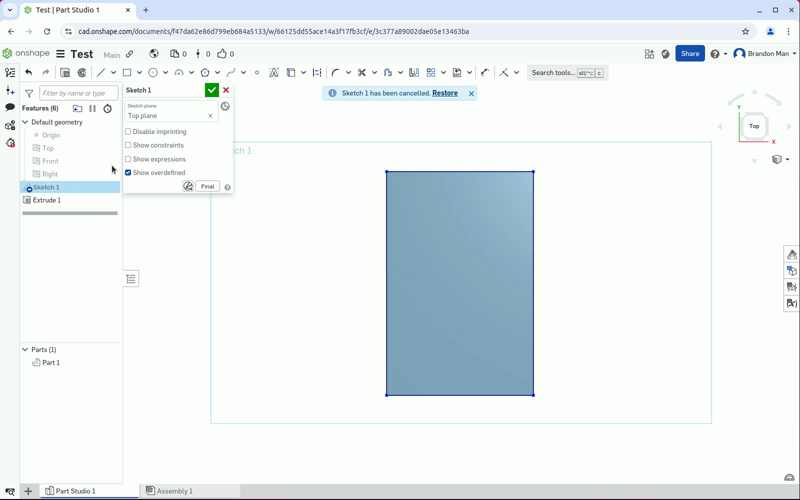
mouse_move(229, 92)
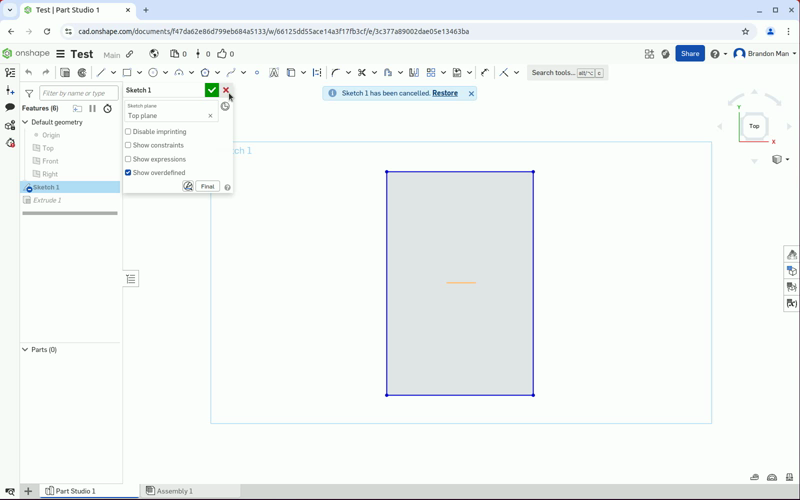
click(229, 92)
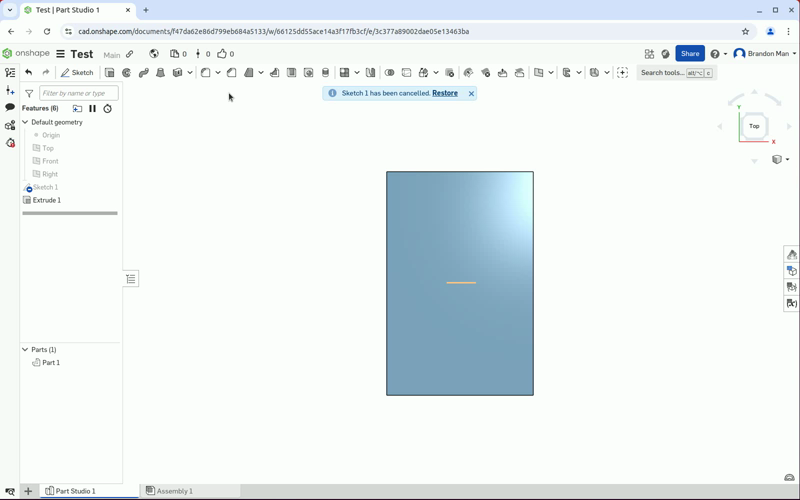
mouse_move(541, 75)
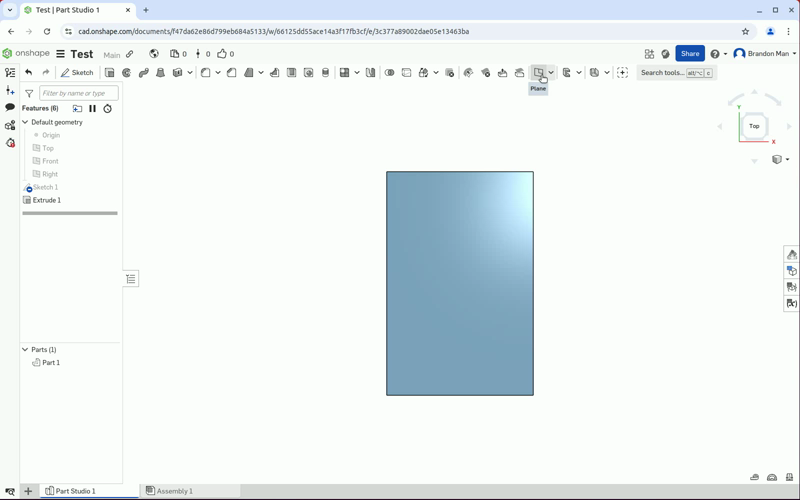
click(541, 75)
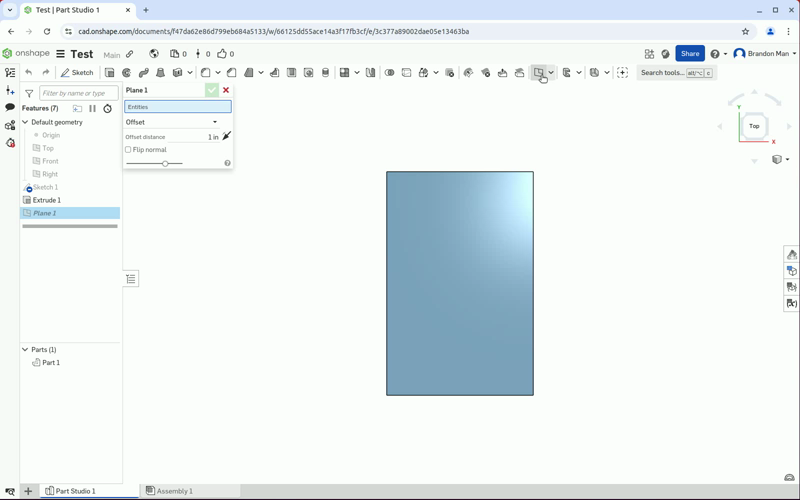
mouse_move(73, 150)
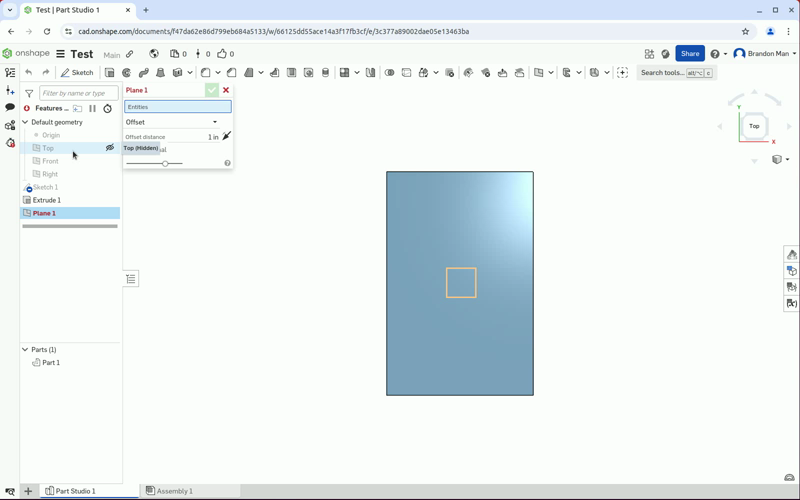
click(73, 150)
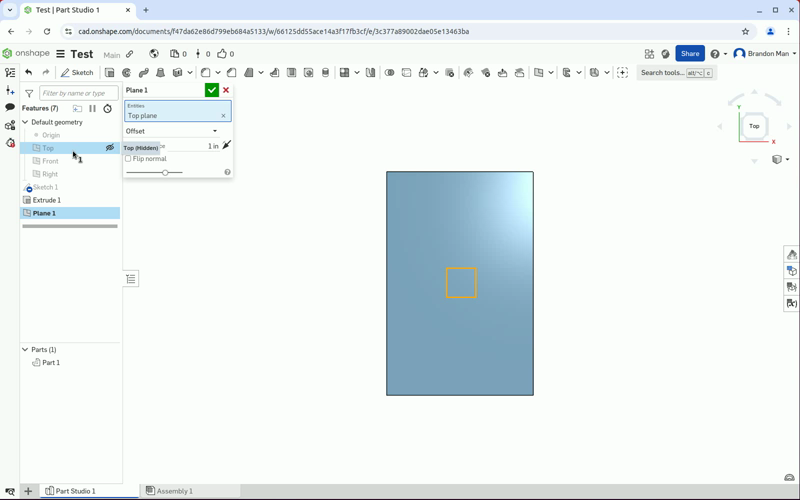
key(tab, 2)
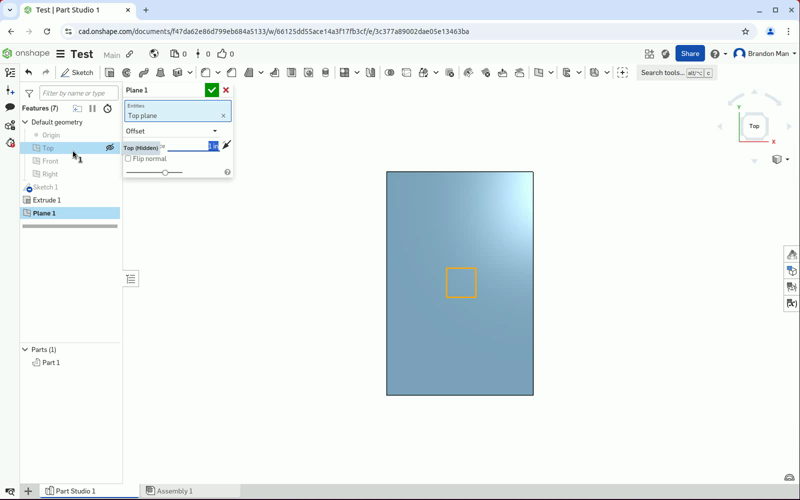
text(2.403)
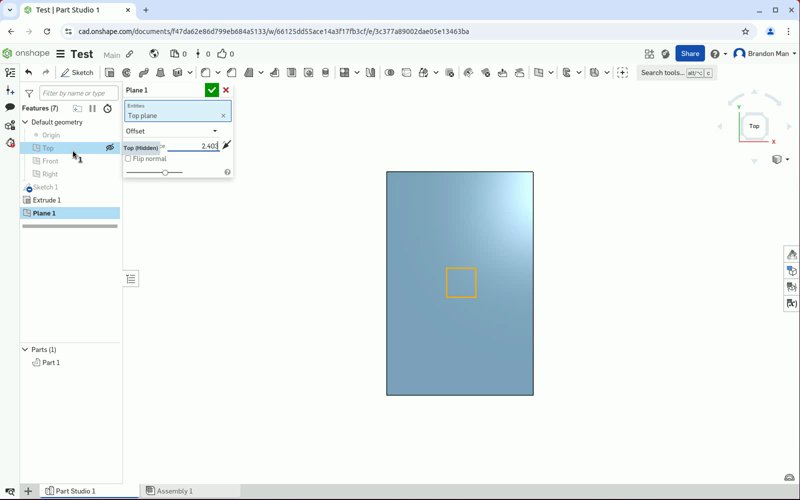
key(enter, 2)
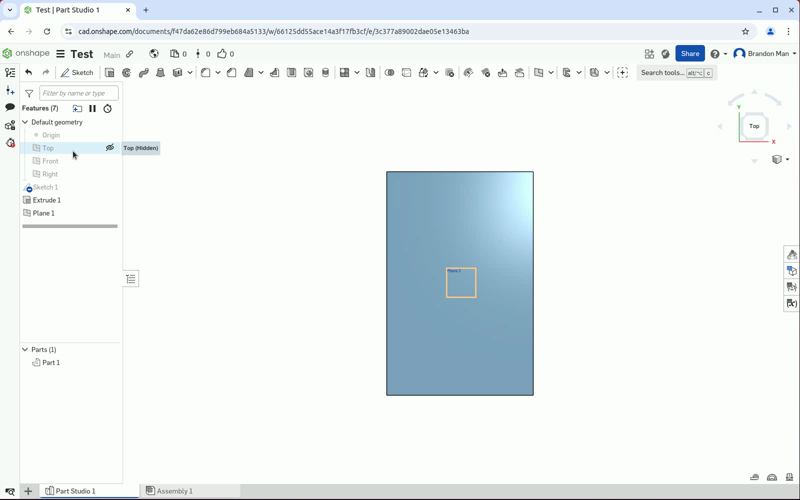
key(shift+s)
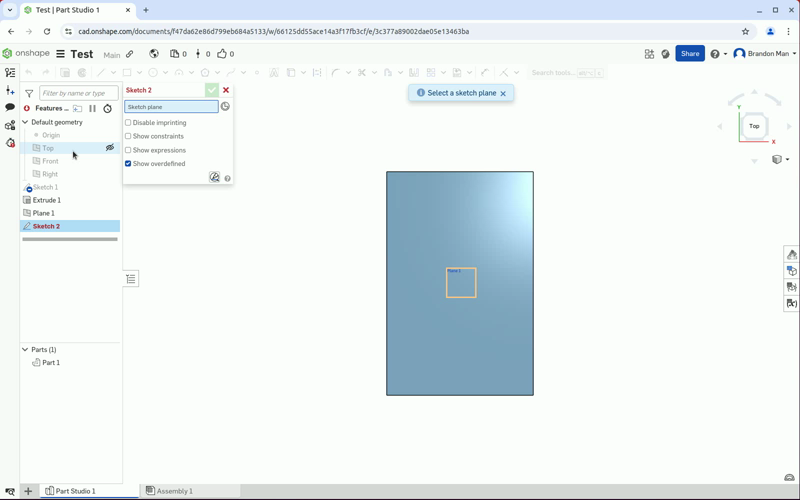
mouse_move(73, 215)
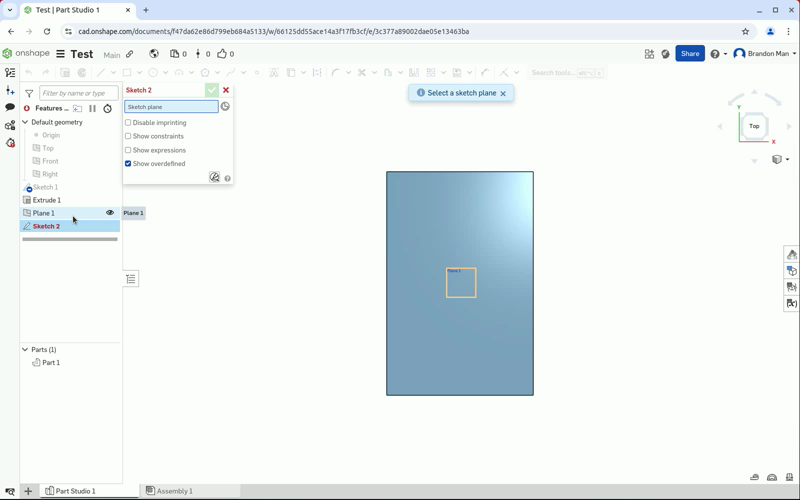
click(73, 215)
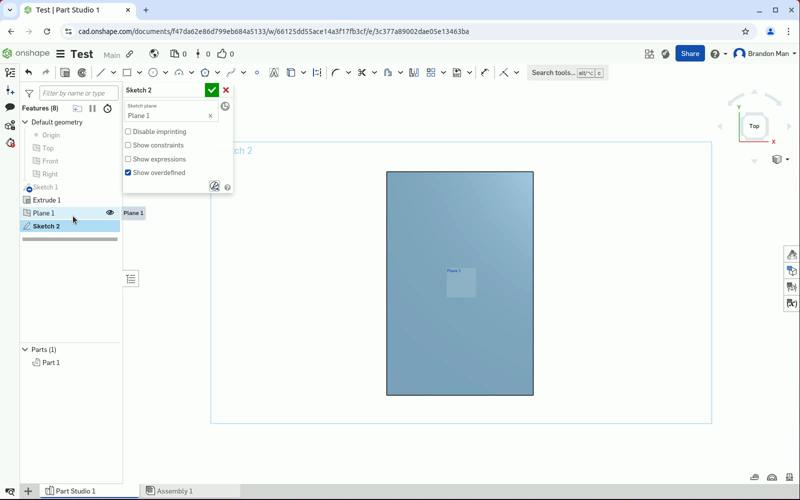
mouse_move(73, 352)
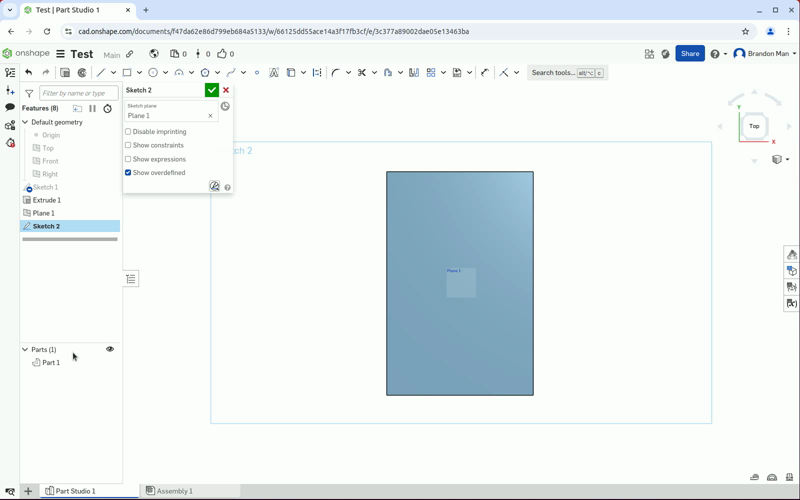
key(y)
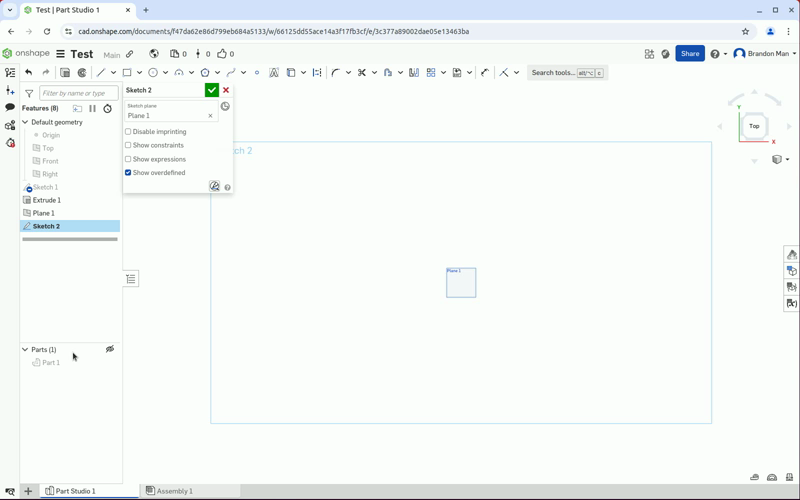
key(l)
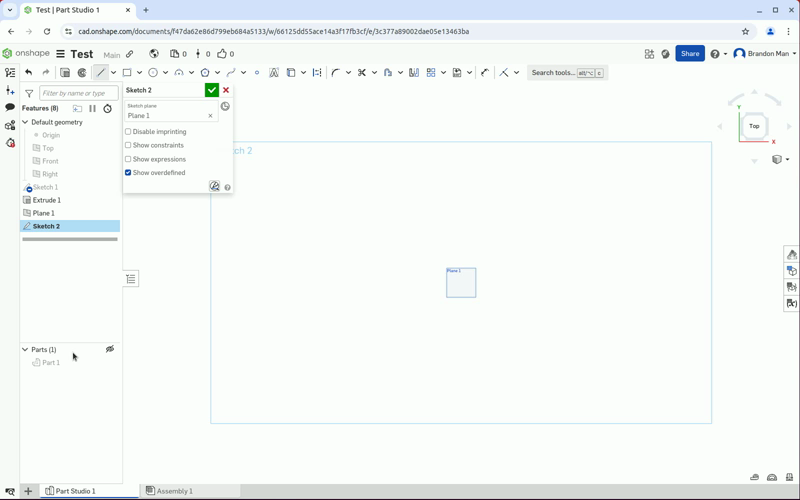
key_down(shift)
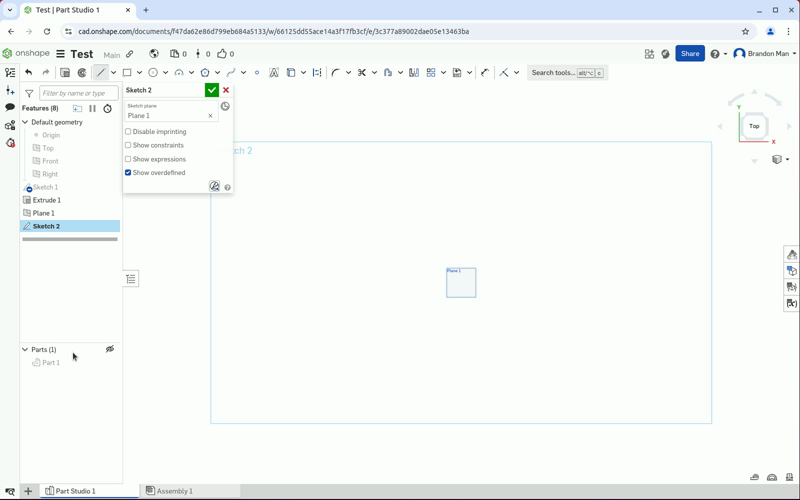
mouse_move(401, 381)
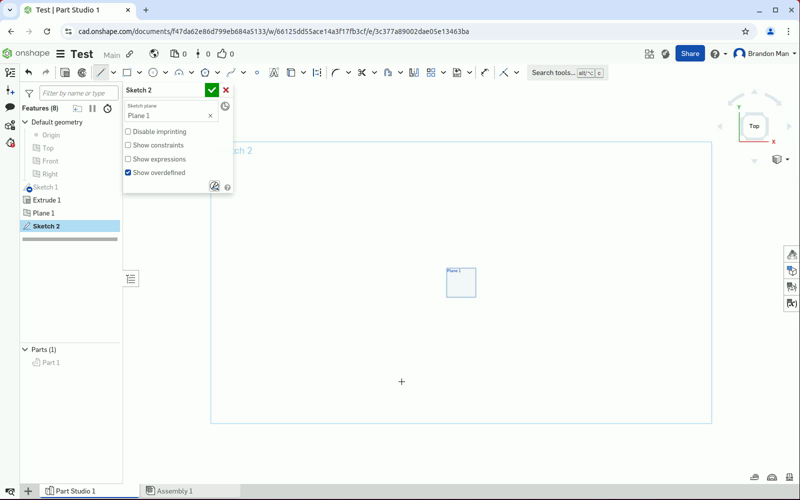
click(401, 381)
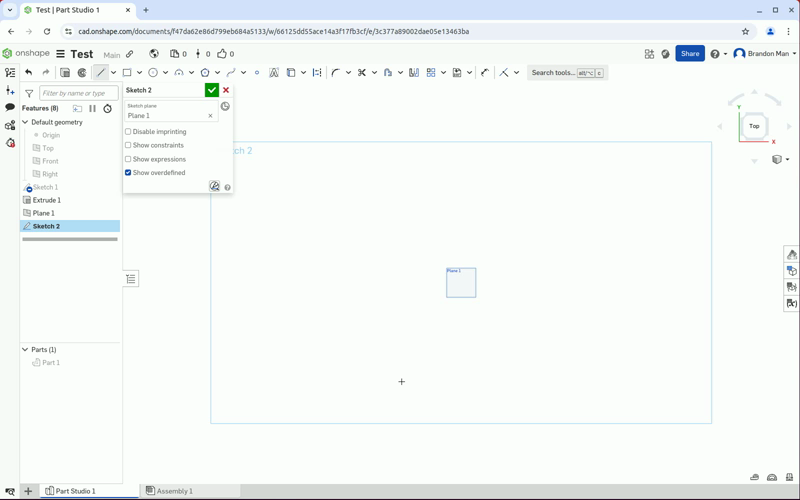
key_up(shift)
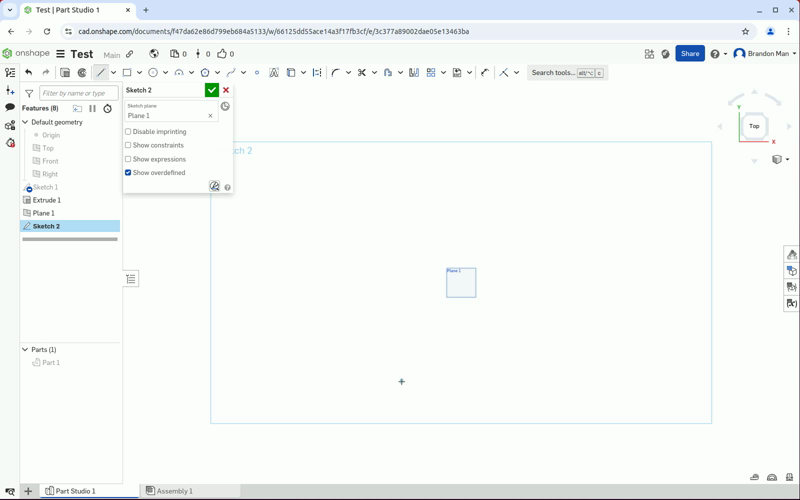
key_down(shift)
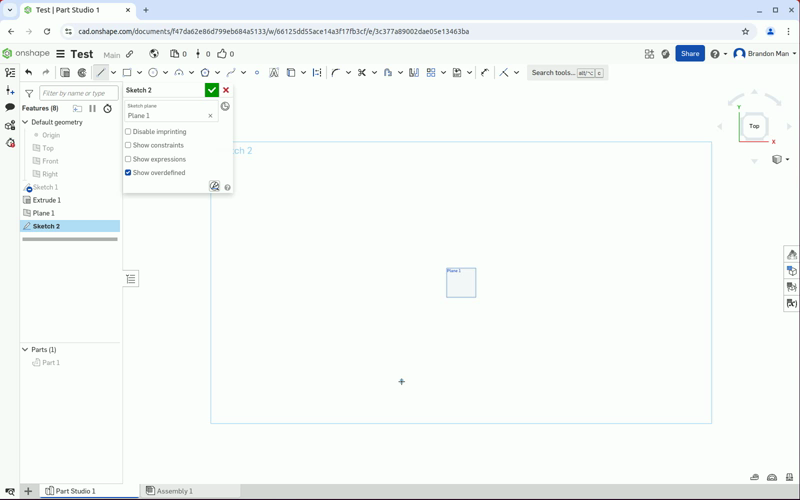
mouse_move(519, 381)
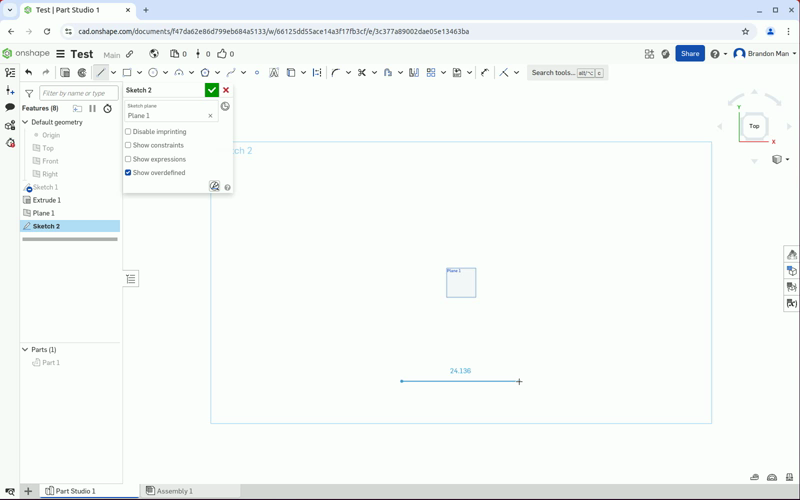
click(519, 381)
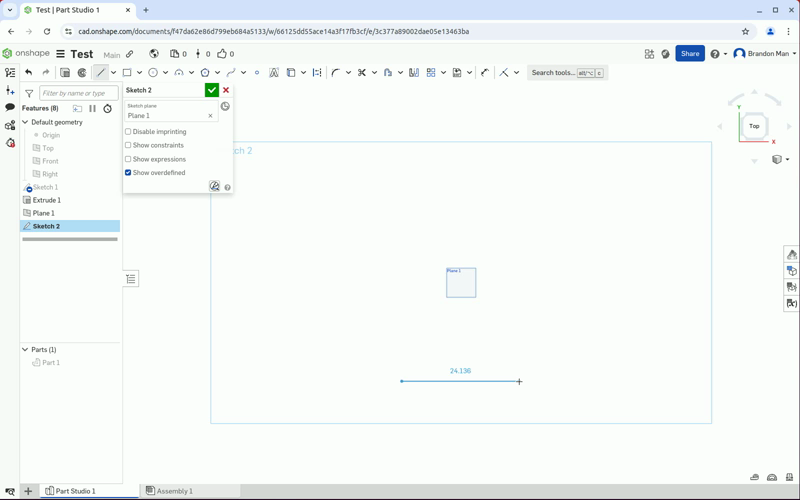
key_up(shift)
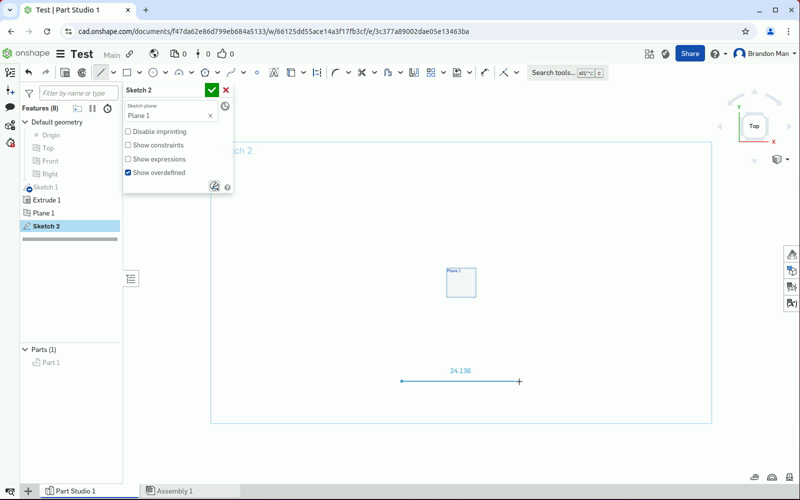
key_down(shift)
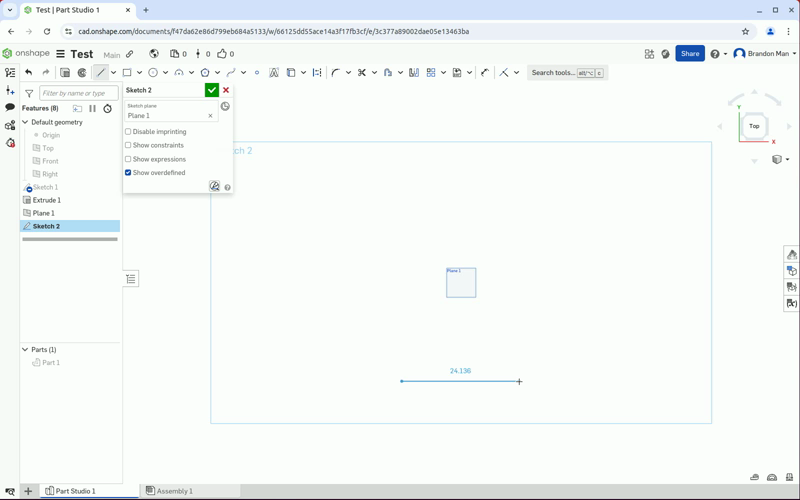
mouse_move(519, 186)
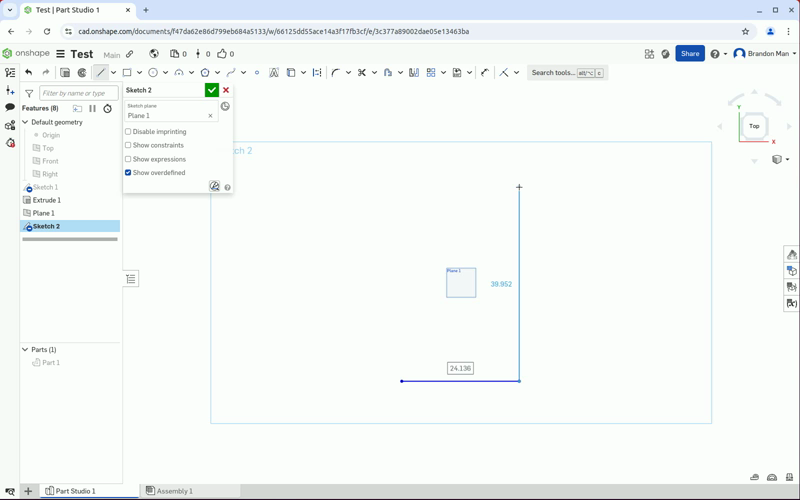
click(519, 186)
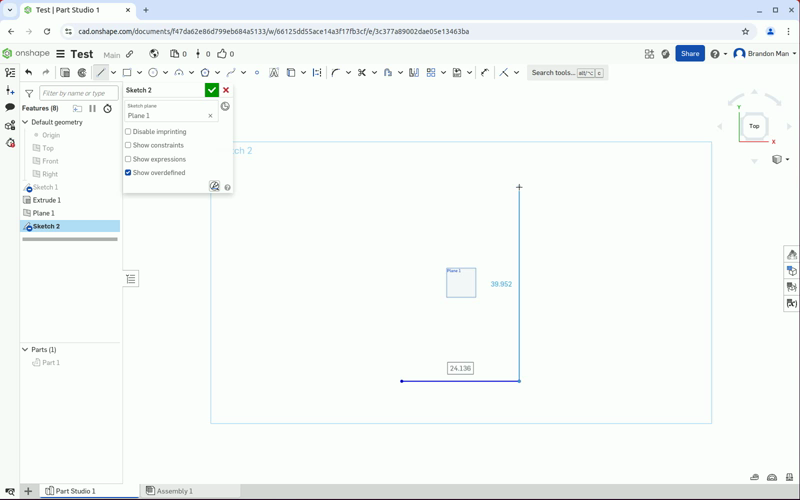
key_up(shift)
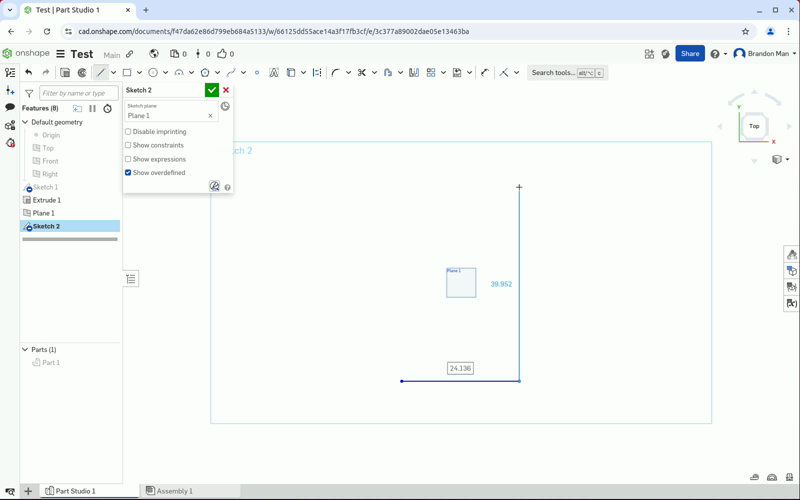
key_down(shift)
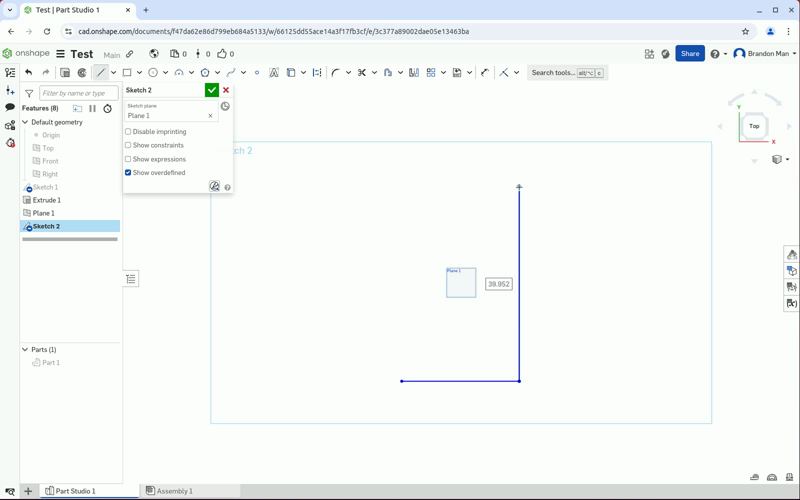
mouse_move(401, 186)
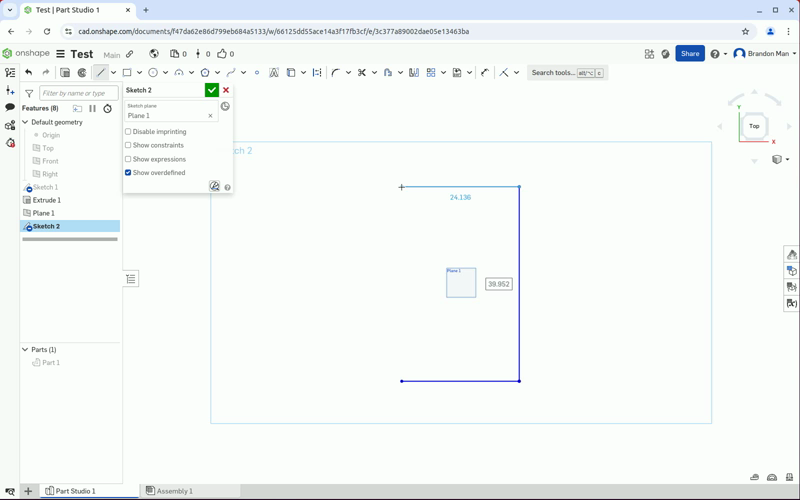
click(401, 186)
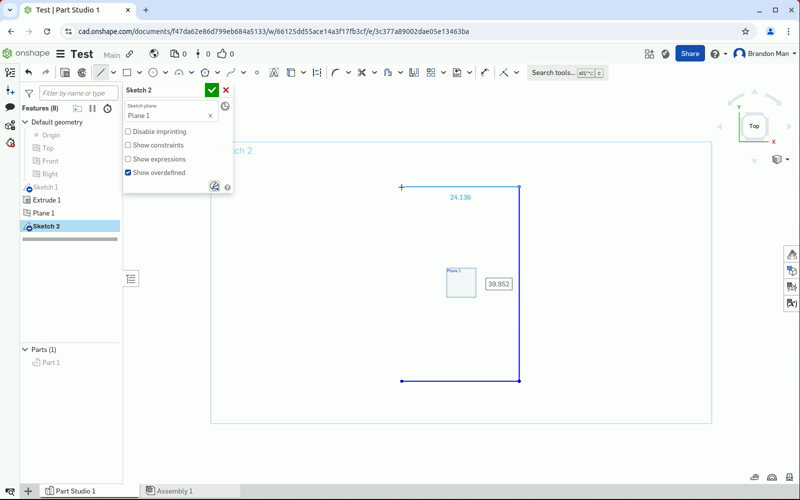
key_up(shift)
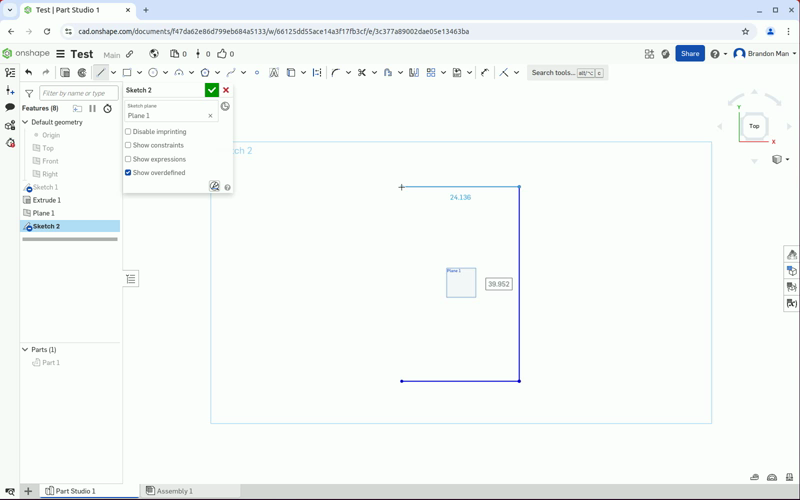
key_down(shift)
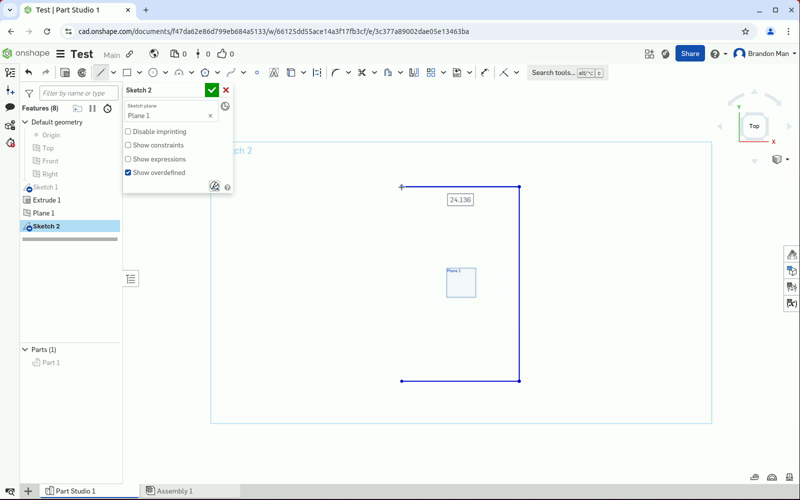
mouse_move(401, 381)
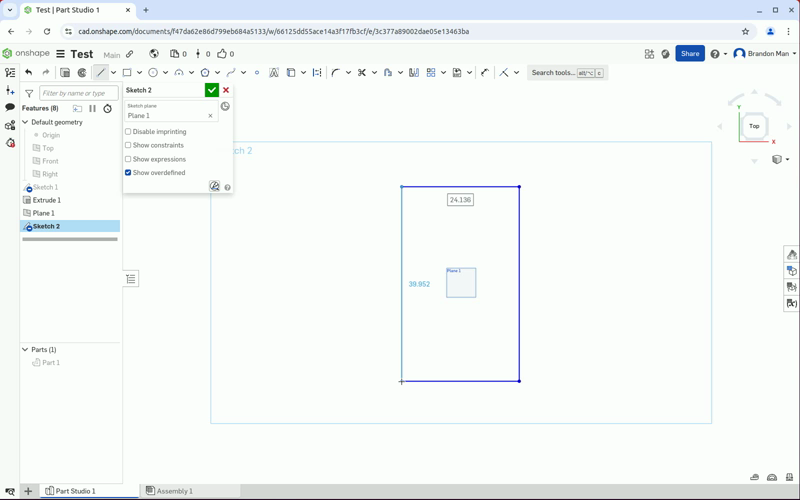
key_up(shift)
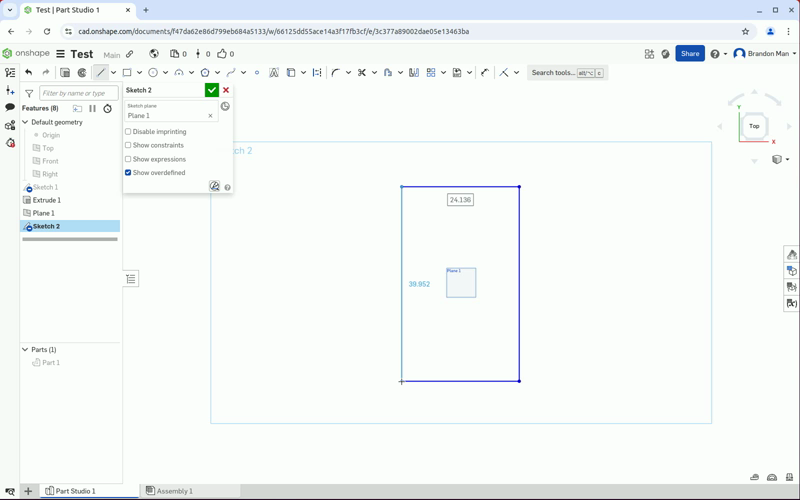
click(401, 381)
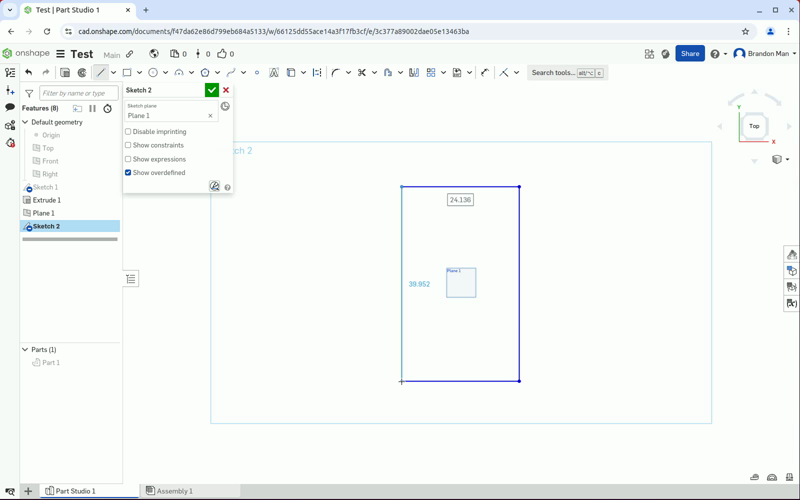
key(esc)
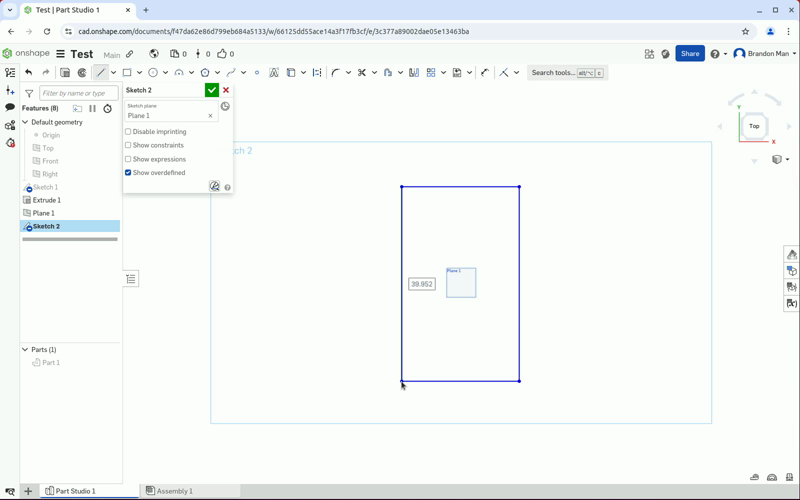
mouse_move(502, 295)
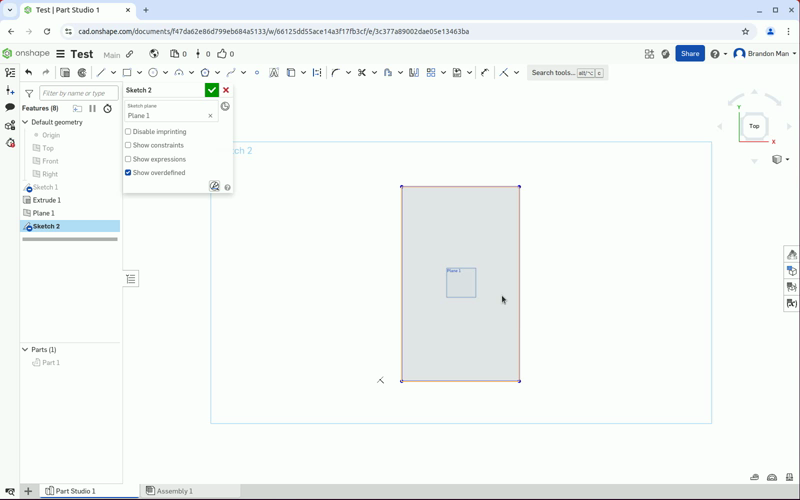
click(502, 295)
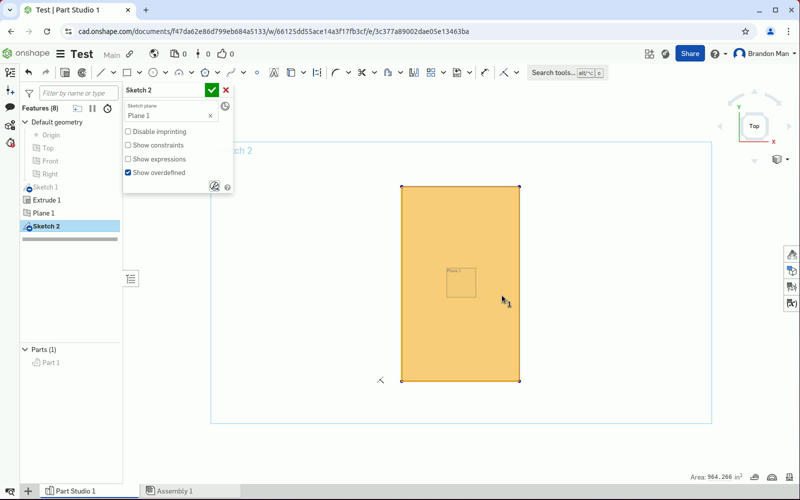
mouse_move(73, 352)
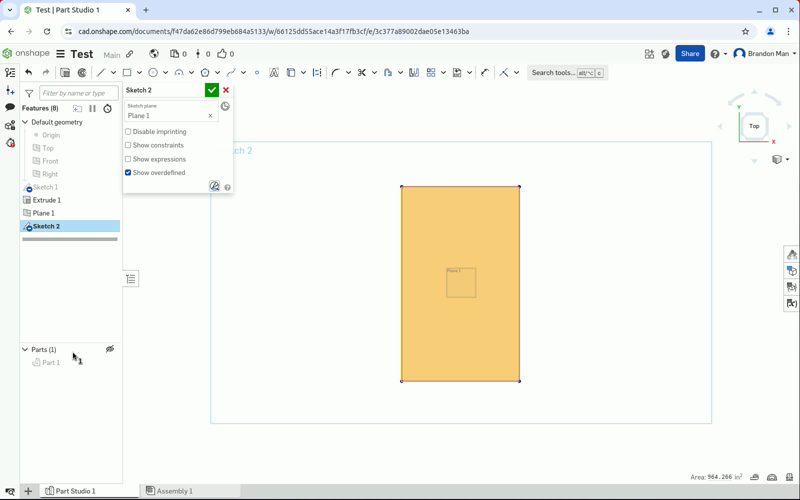
key(shift+y)
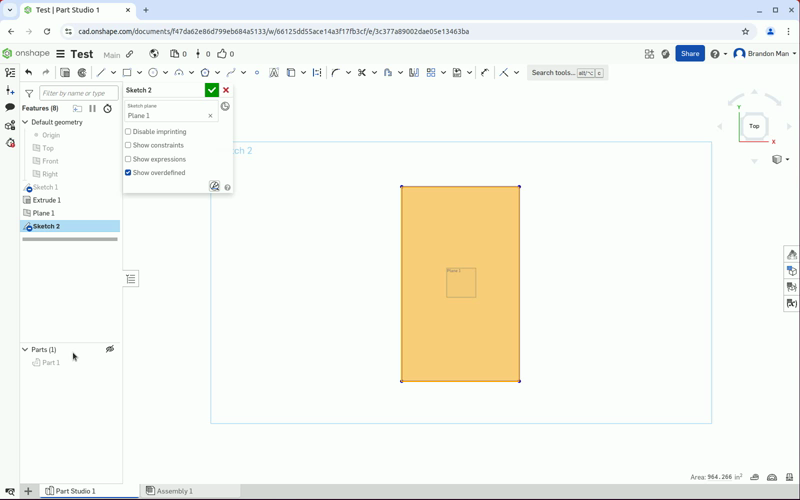
key(shift+e)
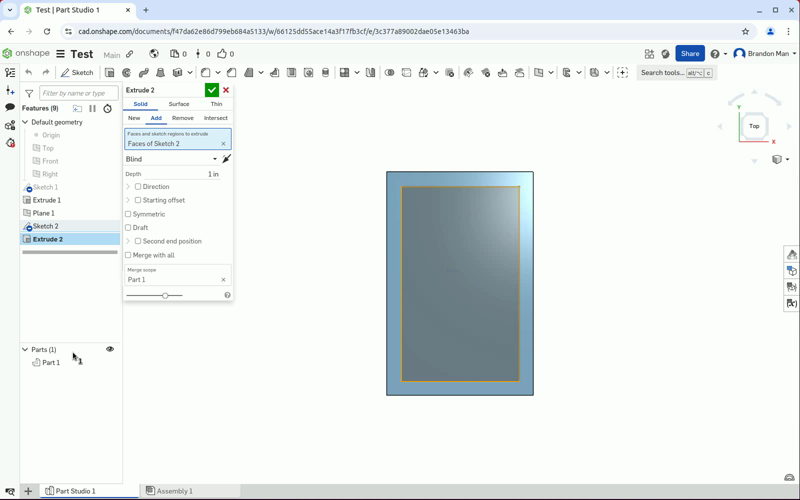
mouse_move(143, 106)
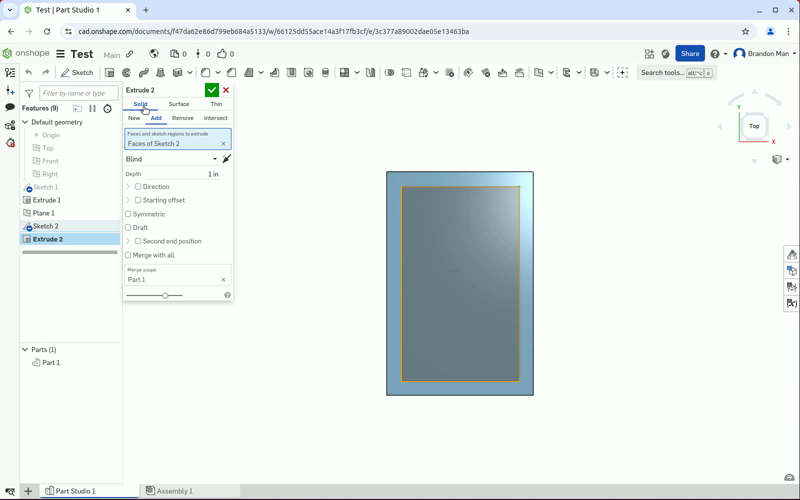
click(143, 106)
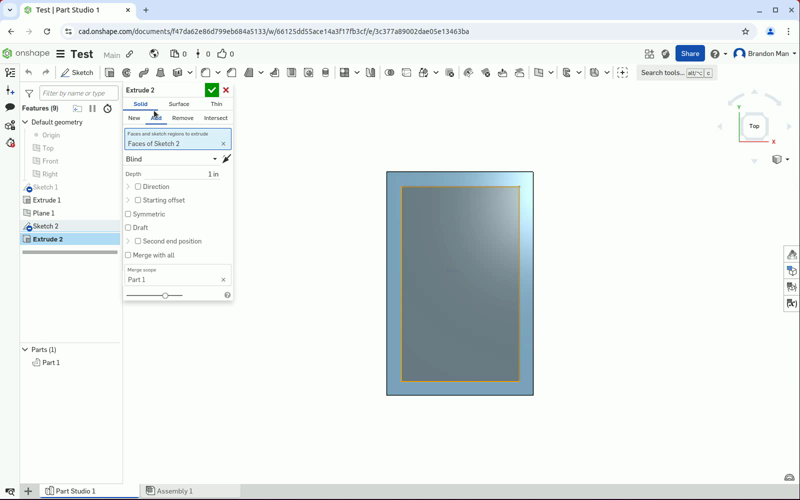
mouse_move(186, 120)
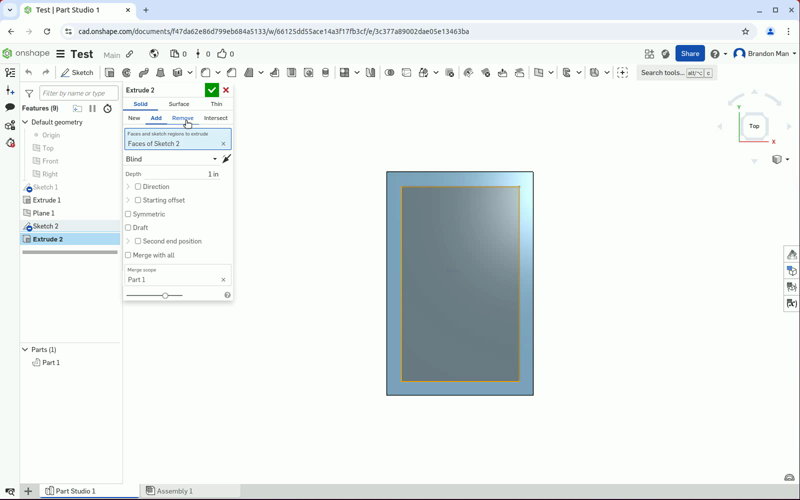
click(186, 120)
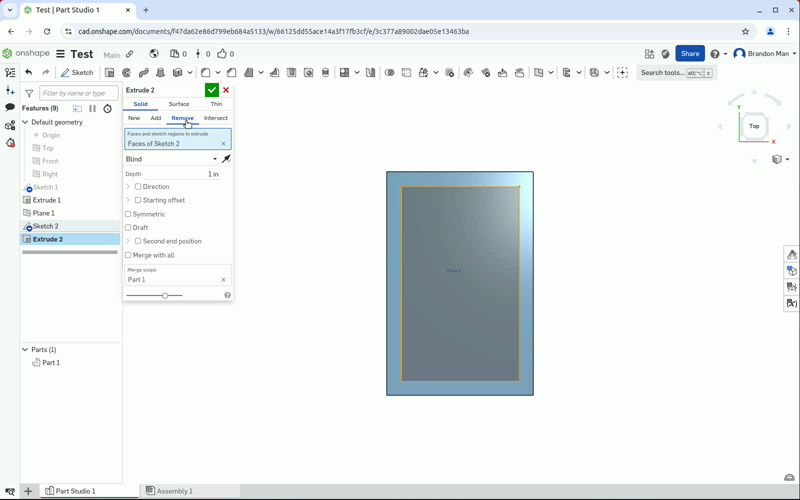
key(tab, 4)
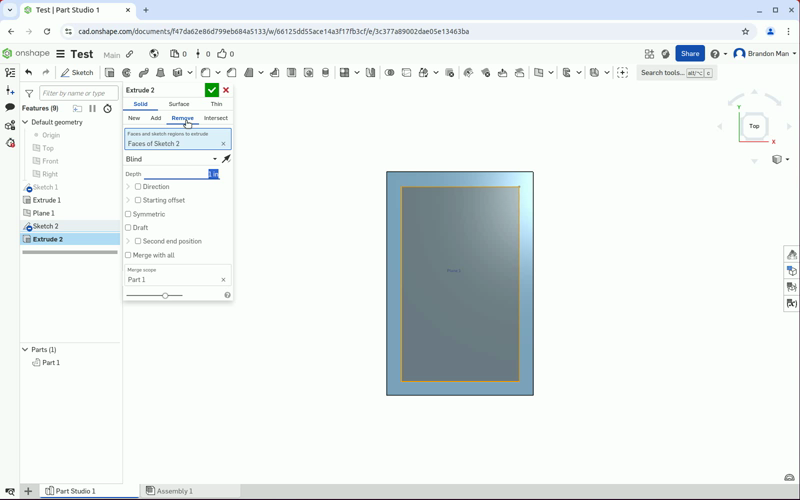
text(0.481)
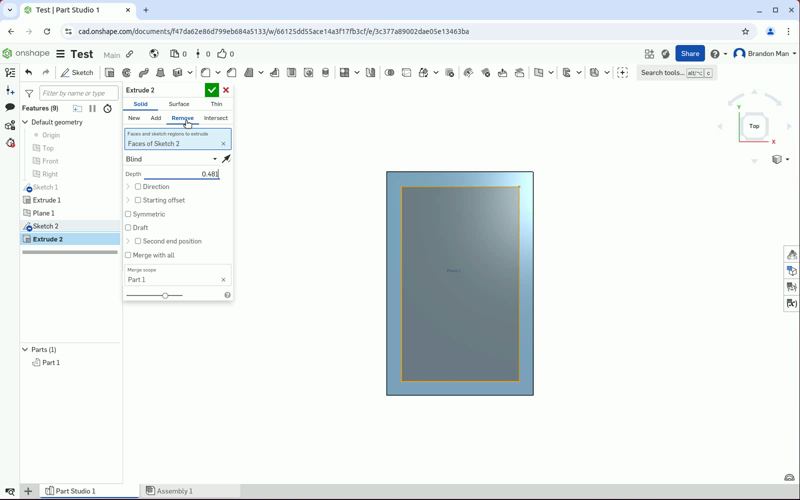
key(tab, 6)
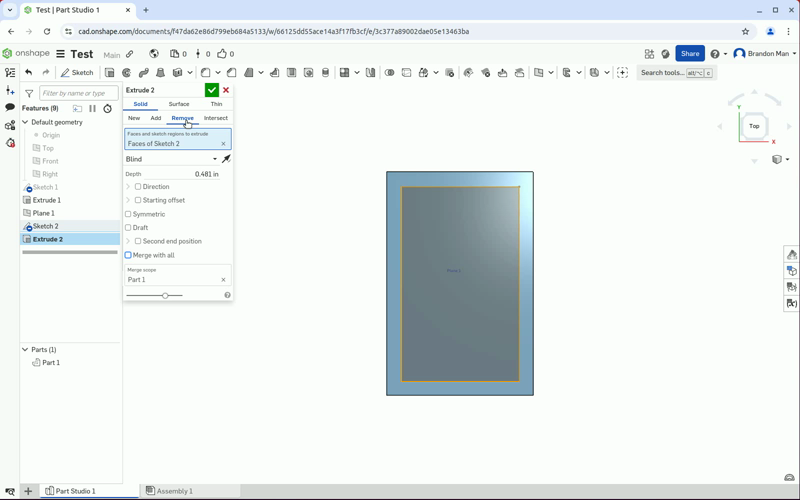
key(space)
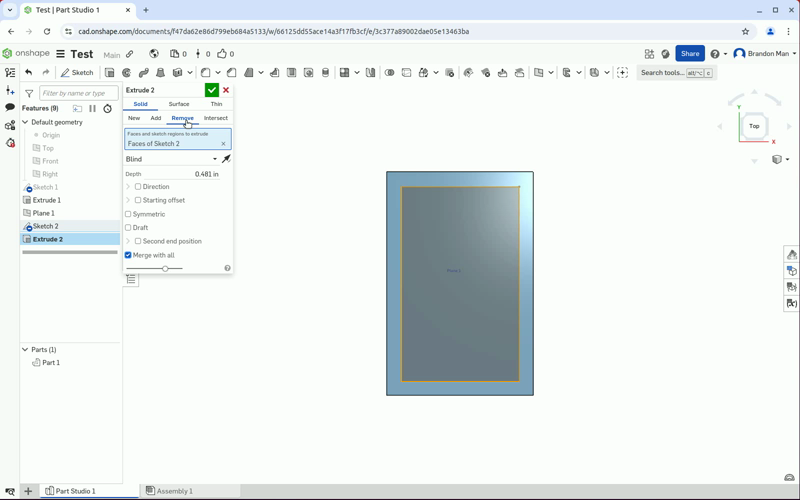
key(enter)
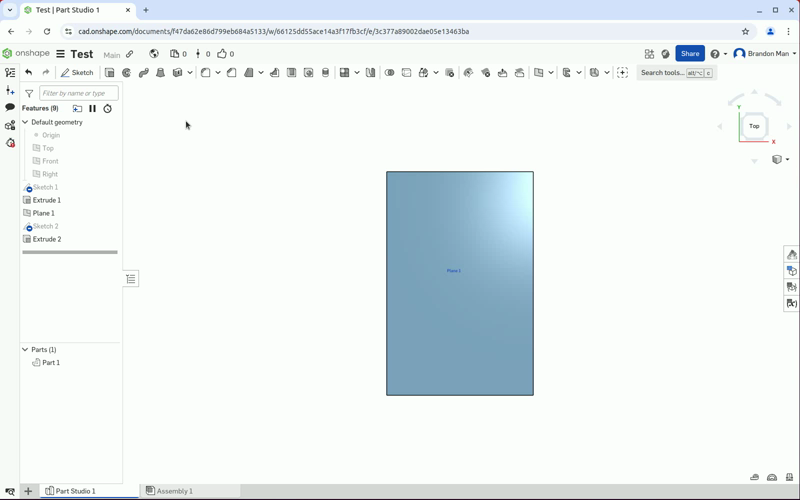
key(shift+h)
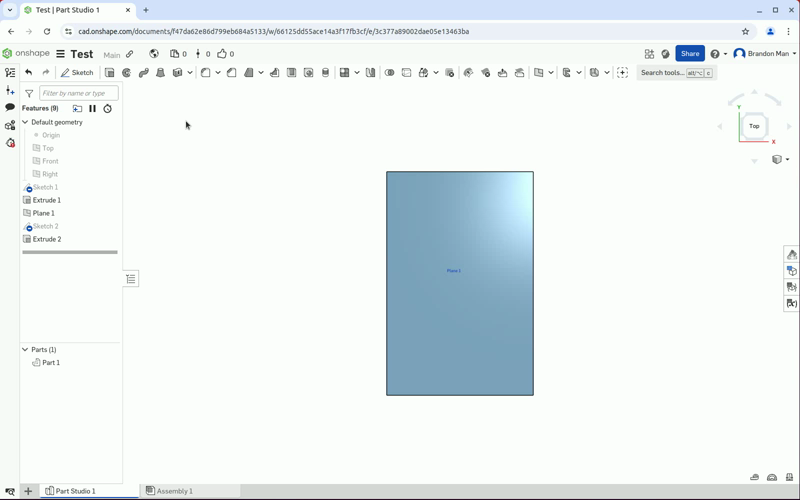
key(shift+h)
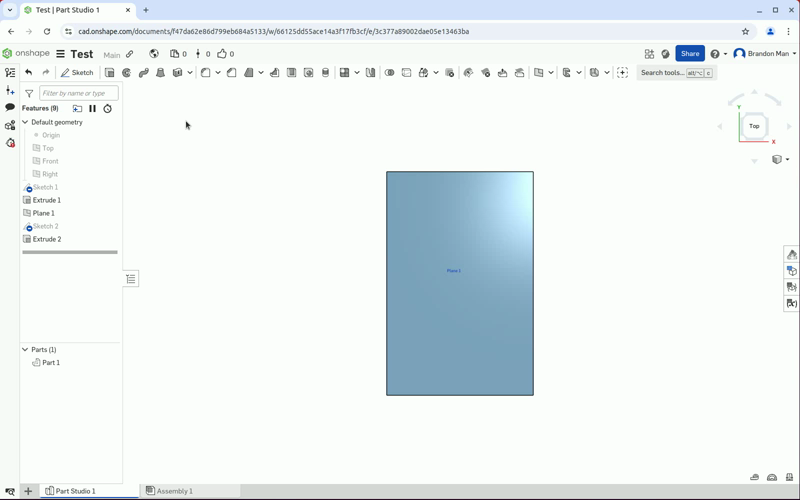
mouse_move(73, 189)
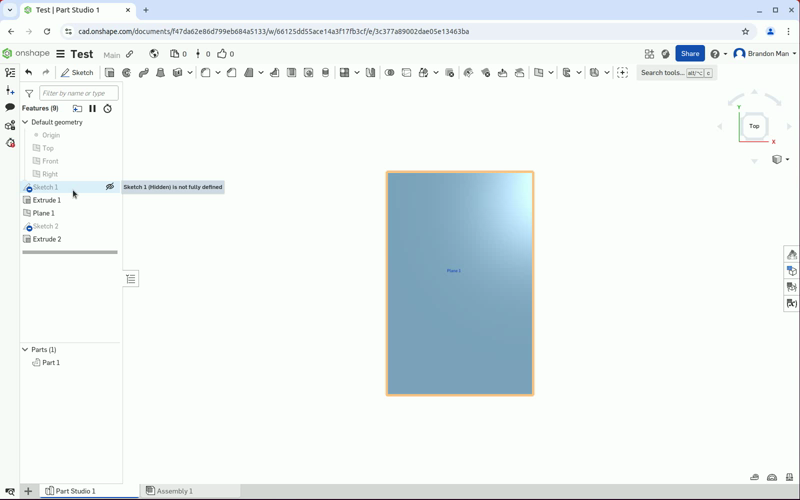
click(73, 189)
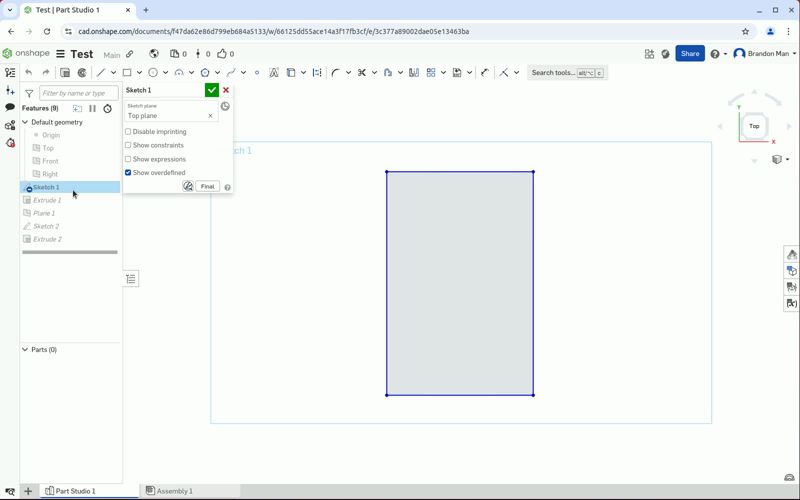
mouse_move(229, 92)
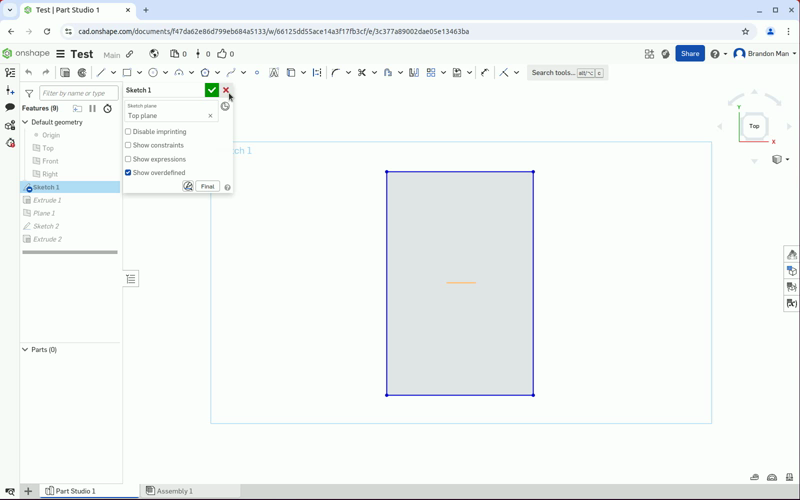
click(229, 92)
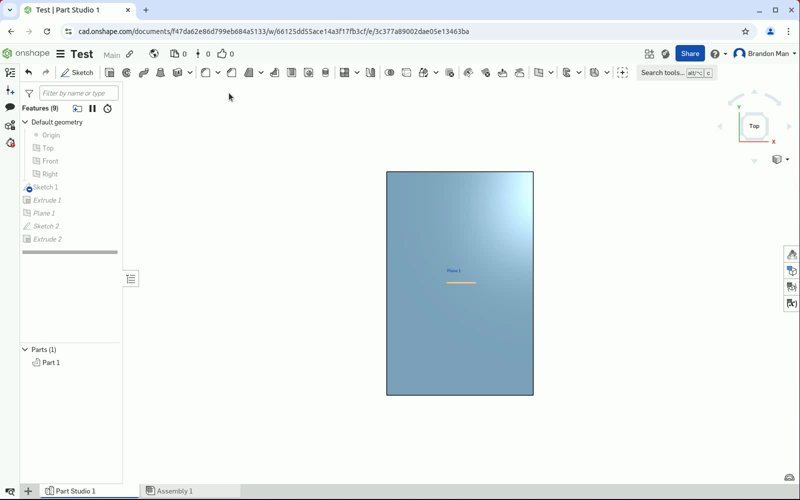
mouse_move(541, 75)
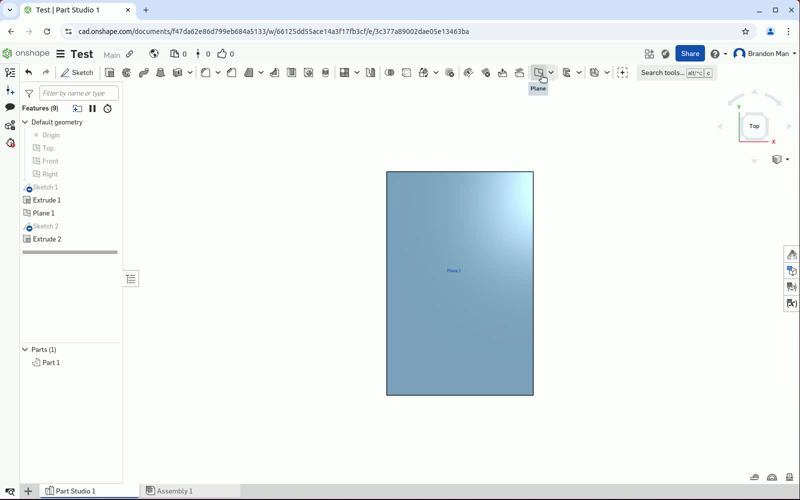
click(541, 75)
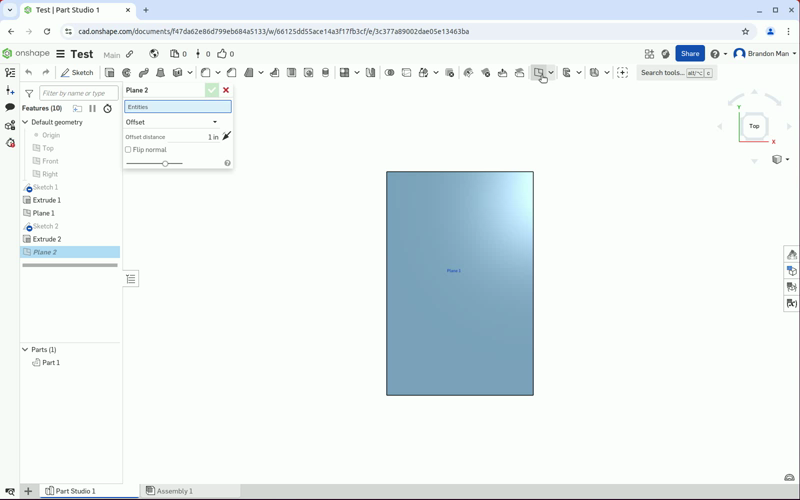
mouse_move(73, 150)
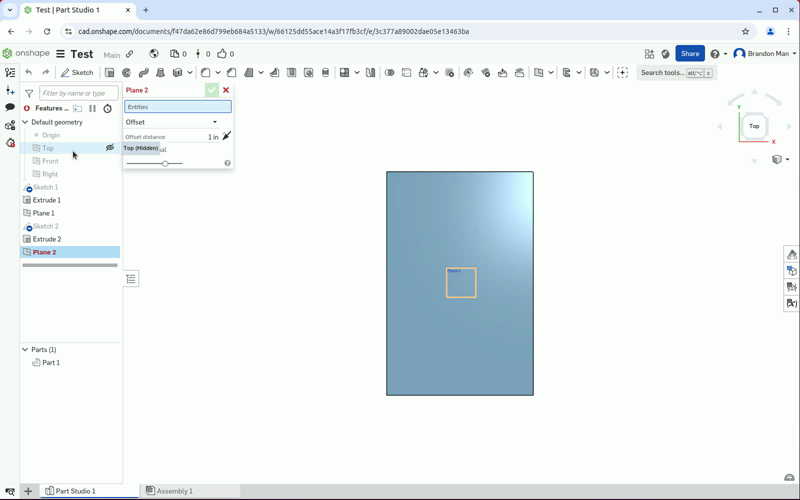
click(73, 150)
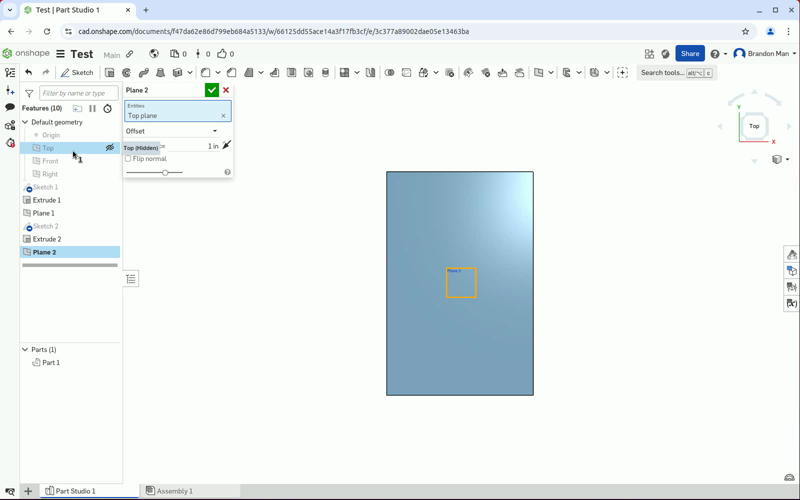
key(tab, 2)
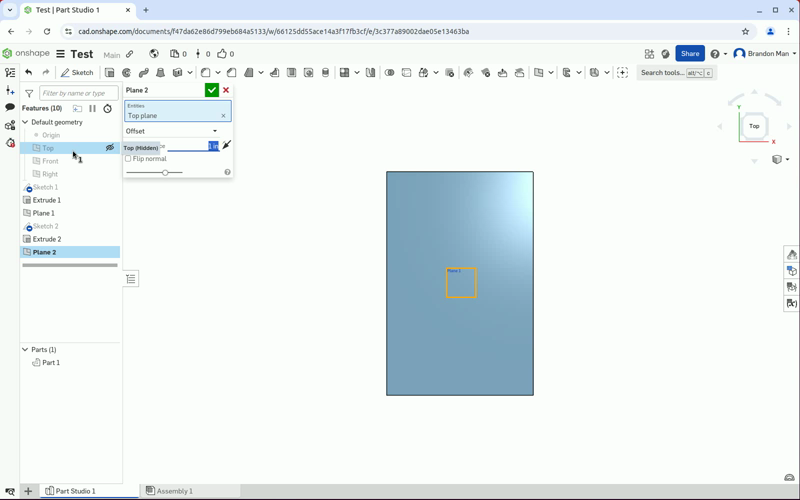
text(1.91)
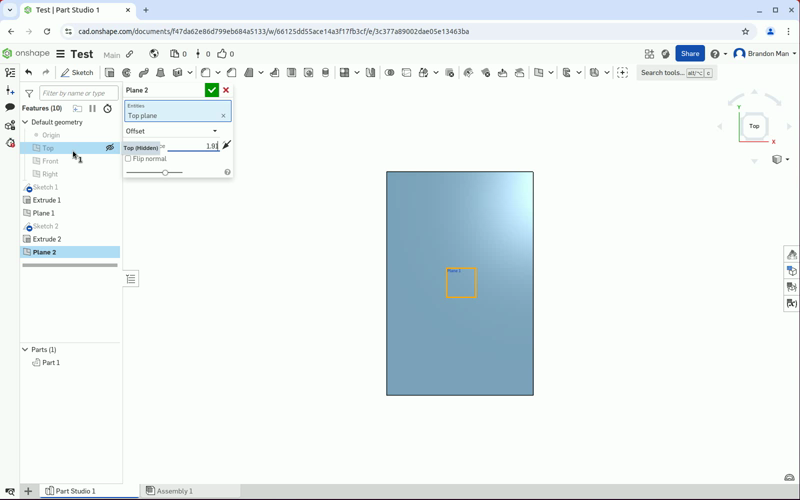
key(enter, 2)
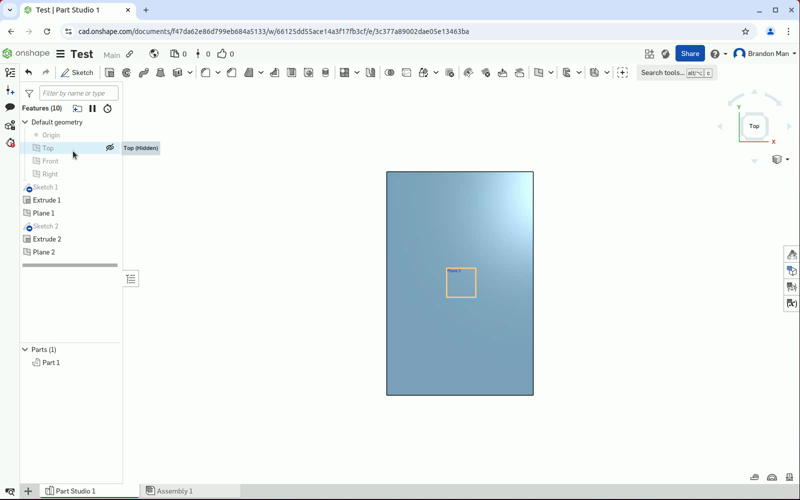
key(shift+s)
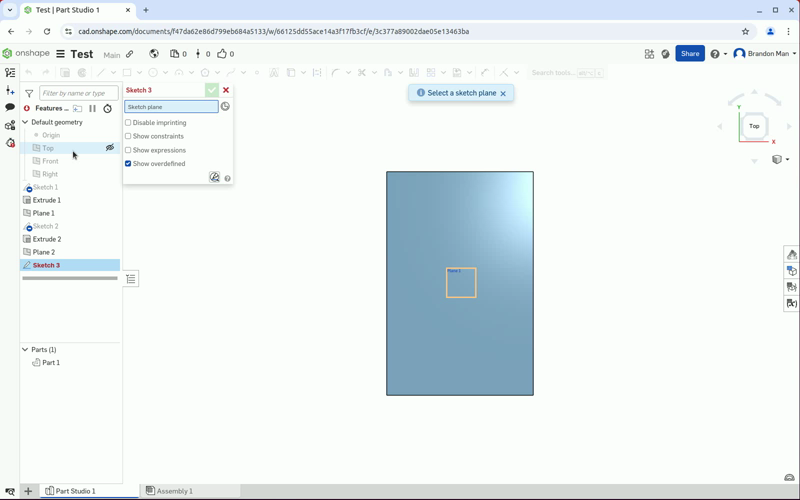
mouse_move(73, 254)
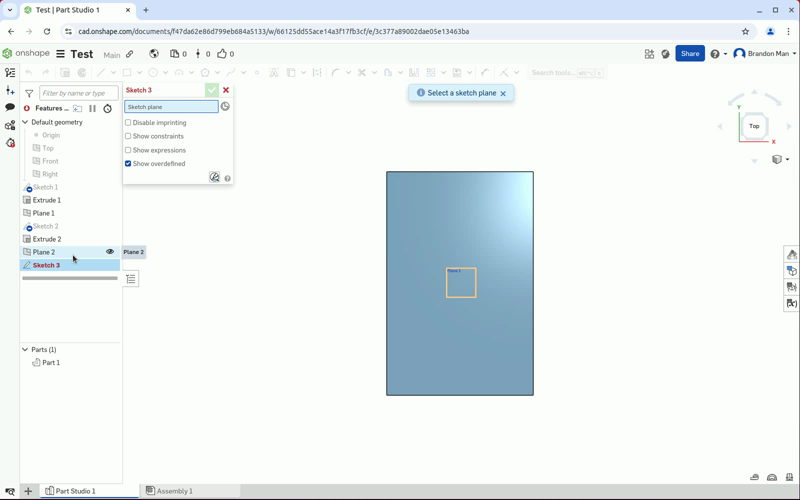
click(73, 254)
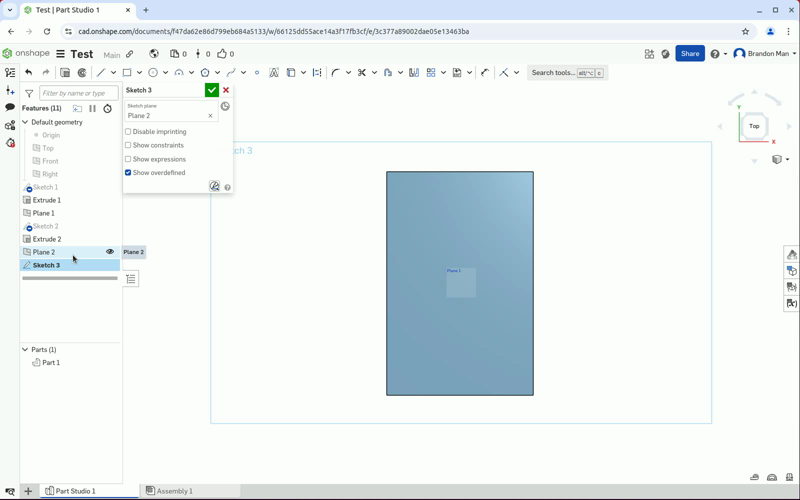
mouse_move(73, 352)
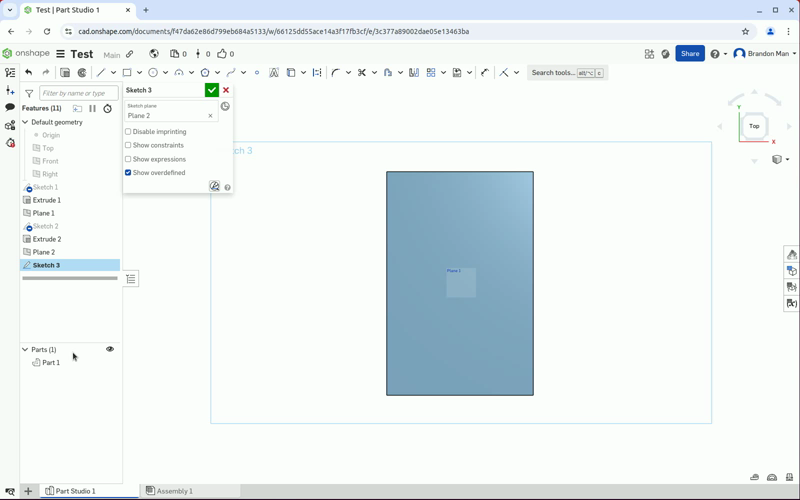
key(y)
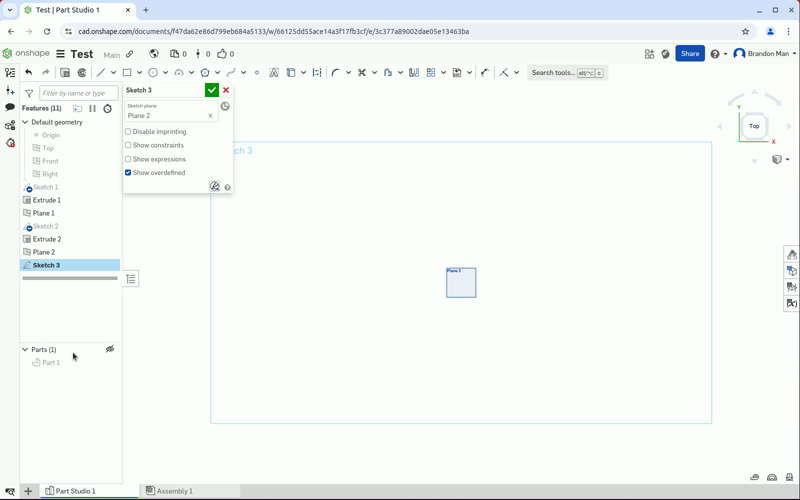
key(l)
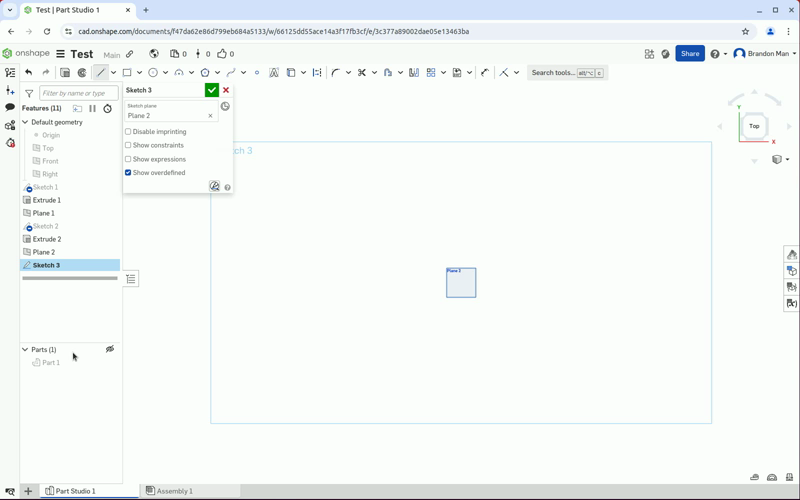
key_down(shift)
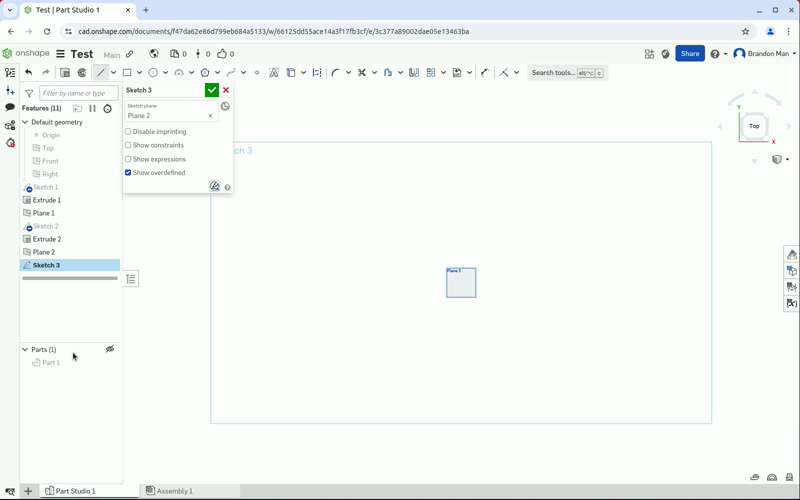
mouse_move(403, 380)
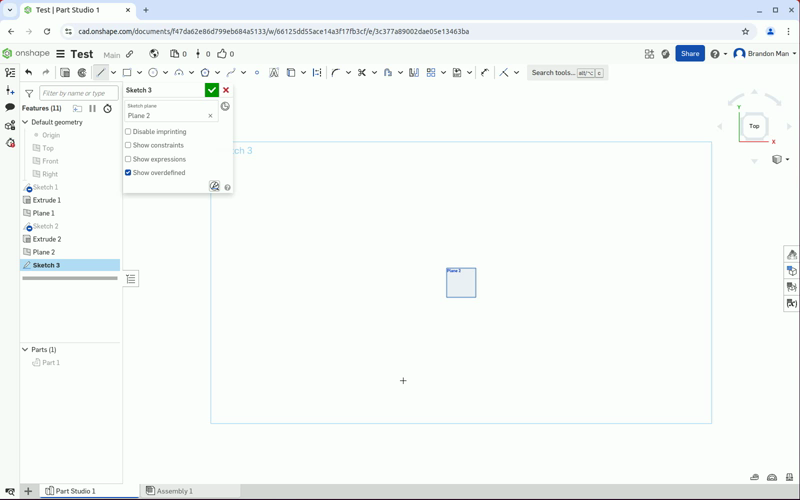
click(403, 380)
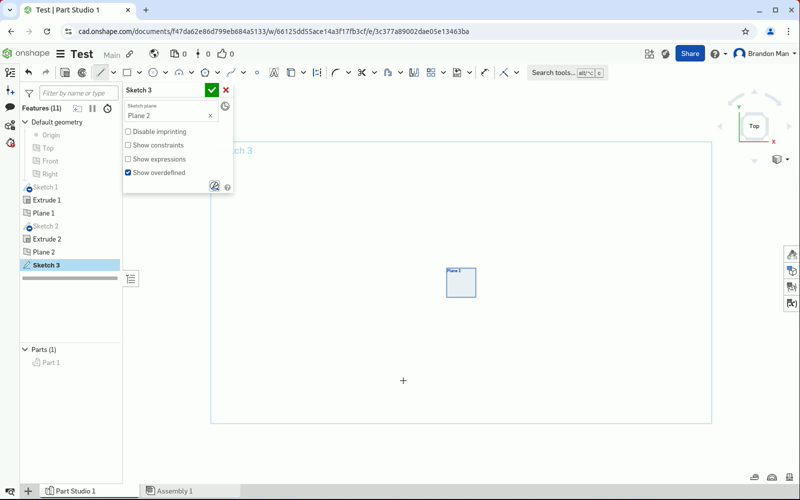
key_up(shift)
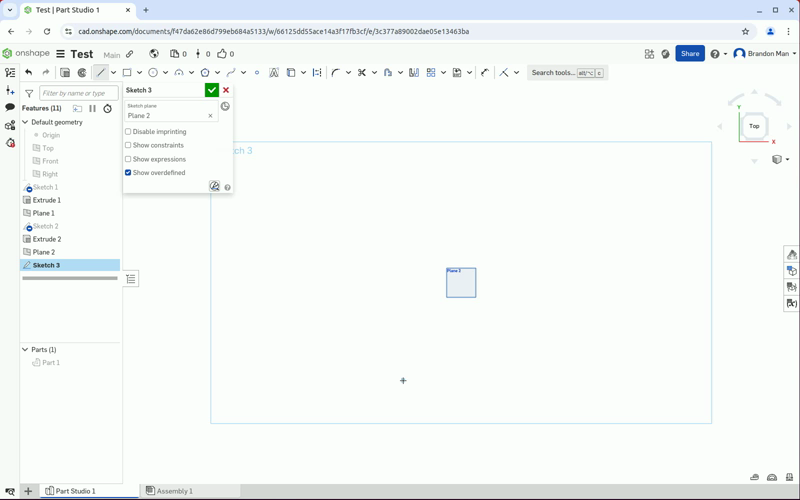
key_down(shift)
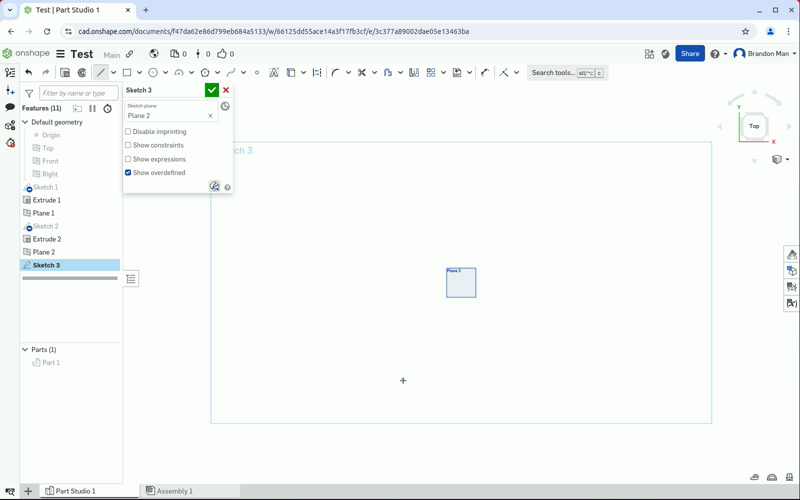
mouse_move(519, 380)
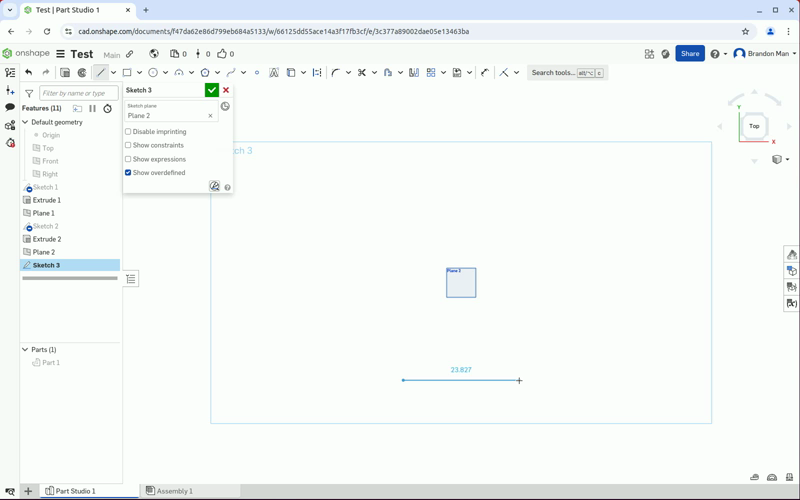
click(519, 380)
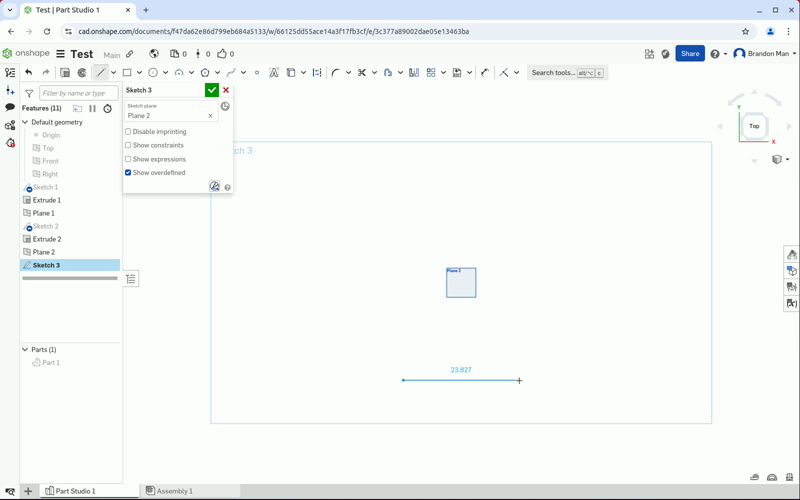
key_up(shift)
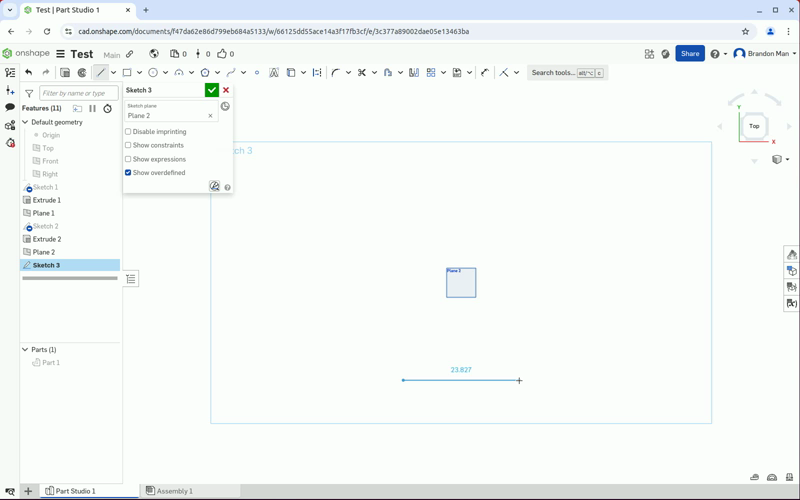
key_down(shift)
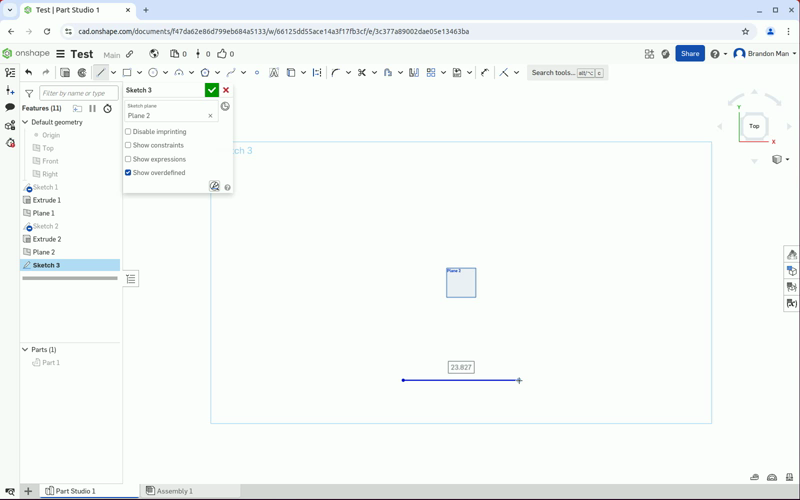
mouse_move(519, 187)
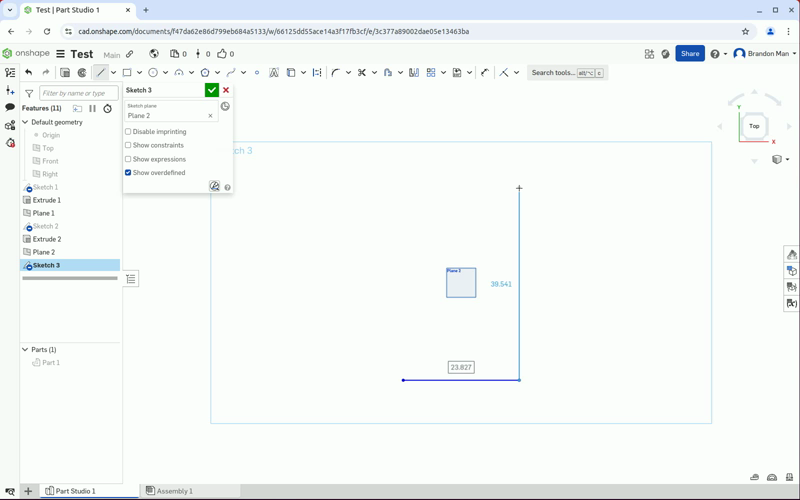
click(519, 187)
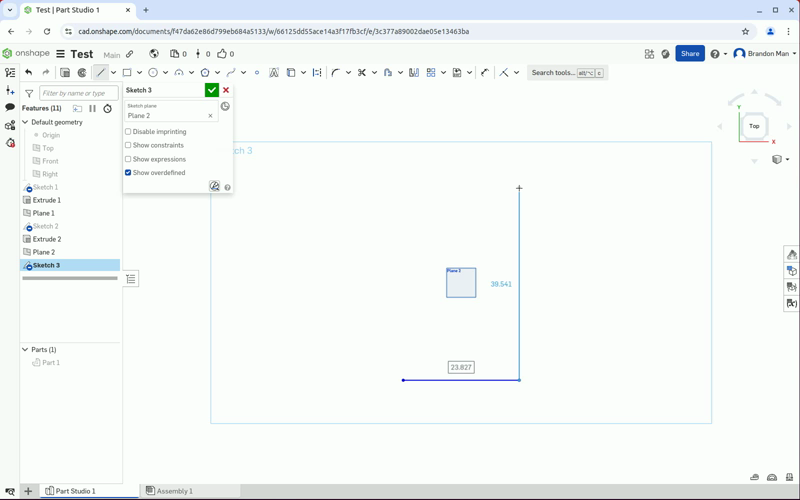
key_up(shift)
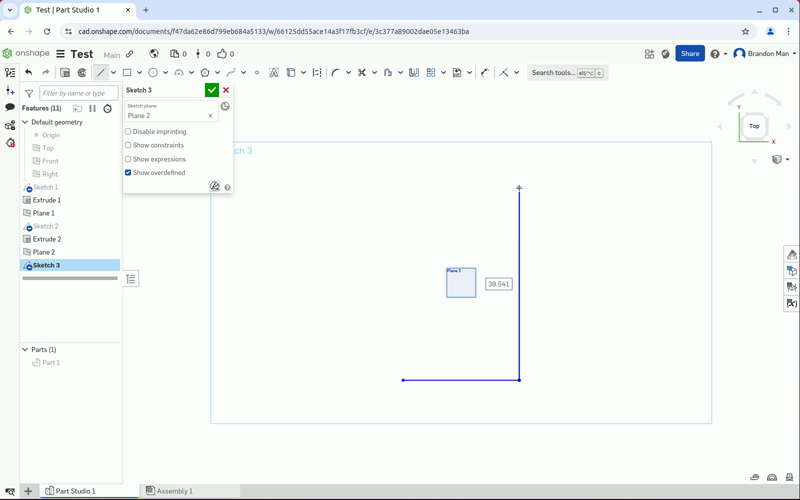
key_down(shift)
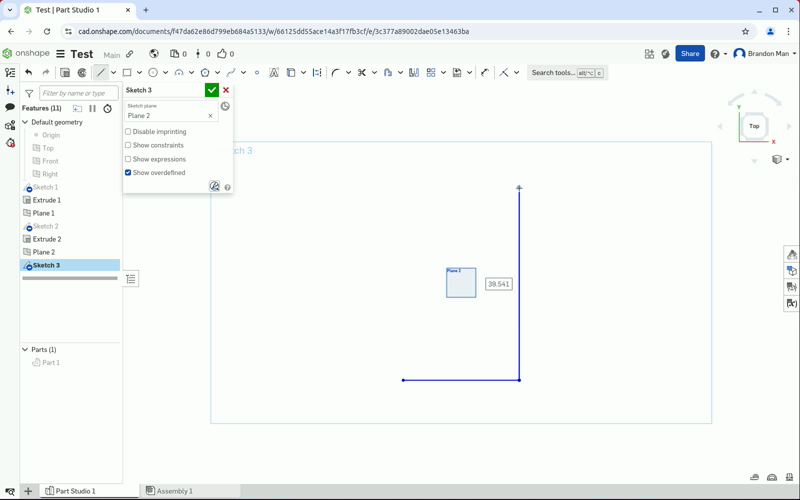
mouse_move(403, 187)
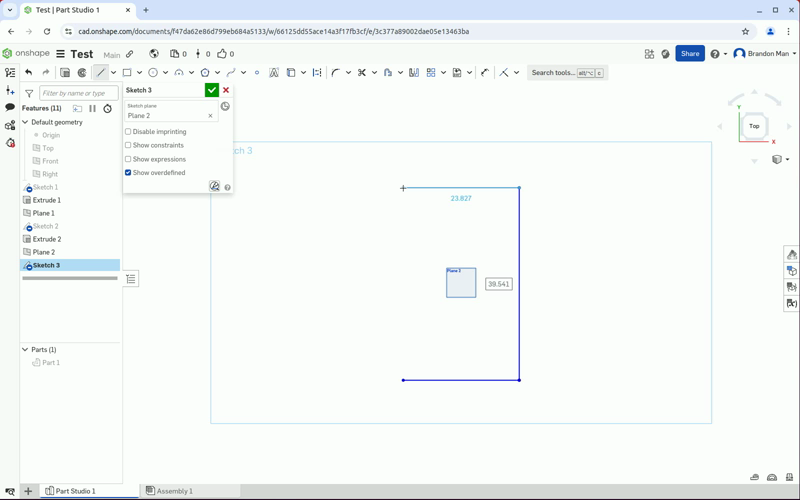
click(403, 187)
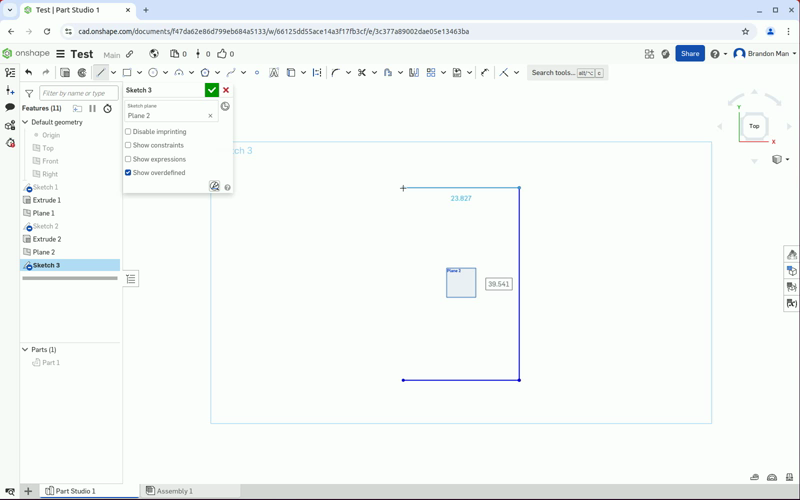
key_up(shift)
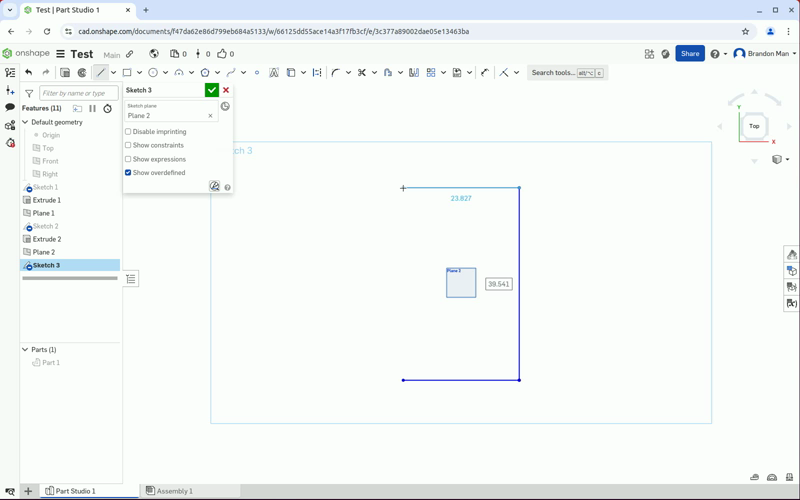
key_down(shift)
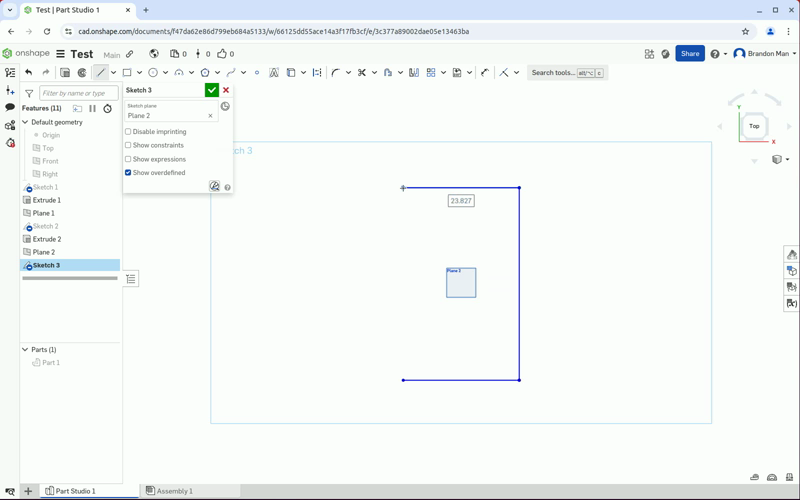
mouse_move(403, 380)
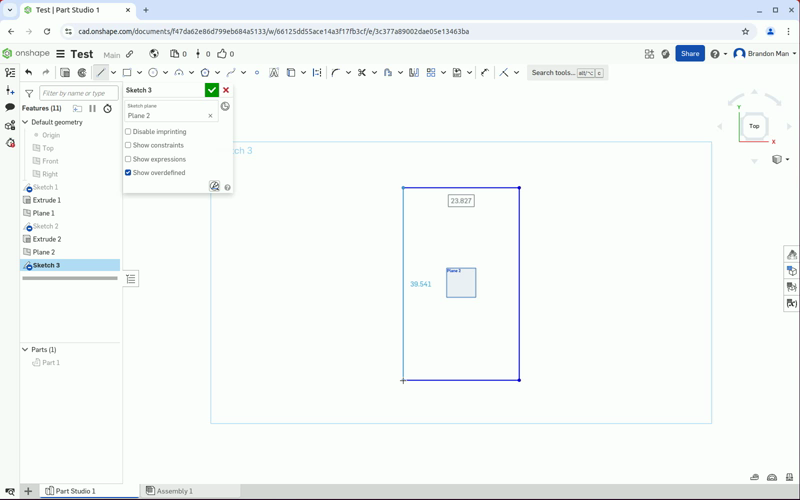
key_up(shift)
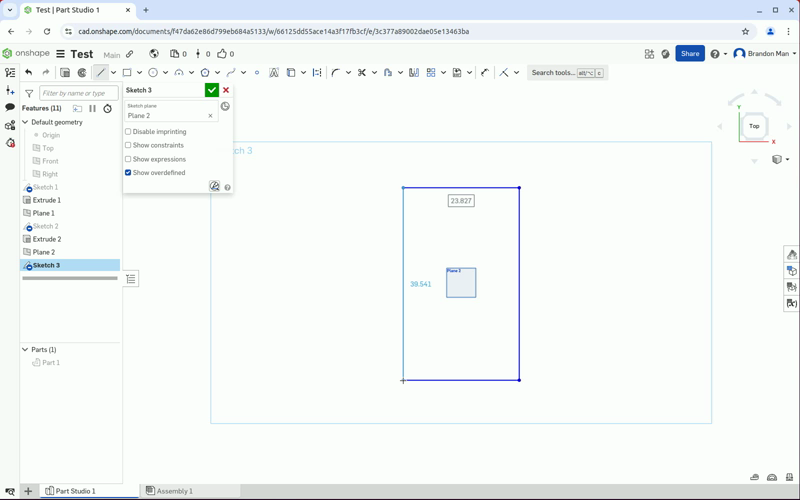
click(403, 380)
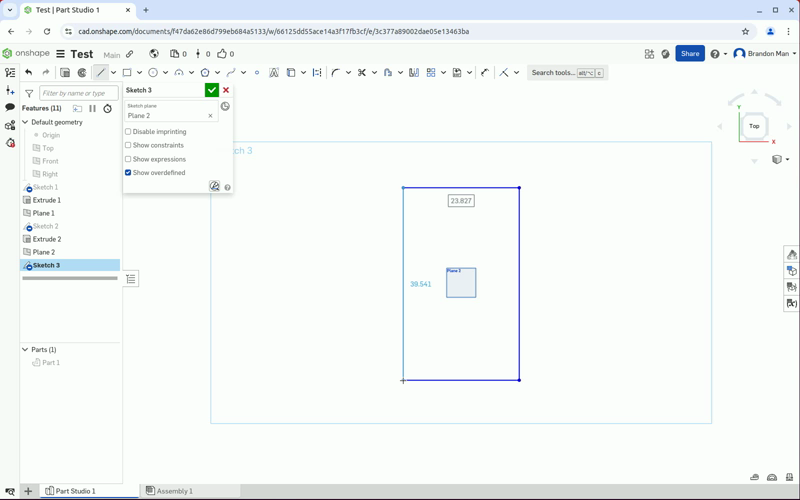
key(esc)
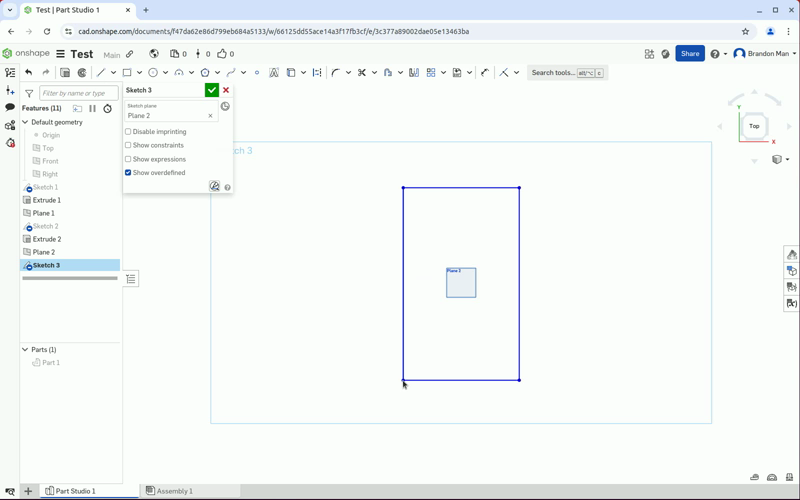
mouse_move(479, 279)
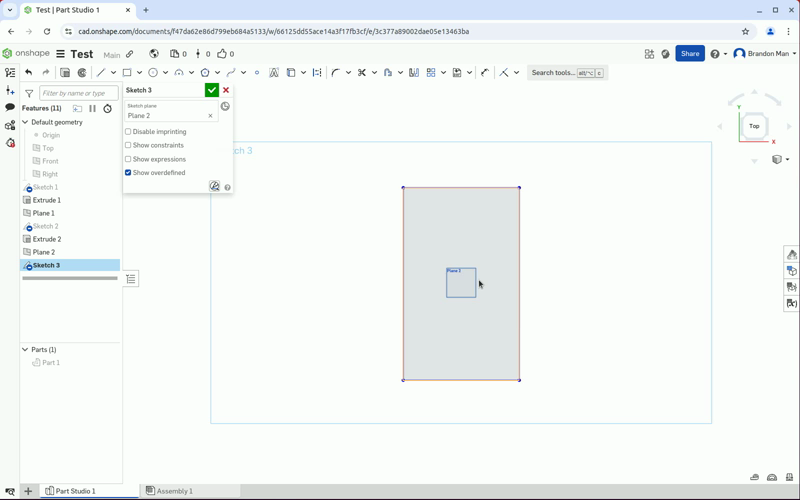
click(479, 279)
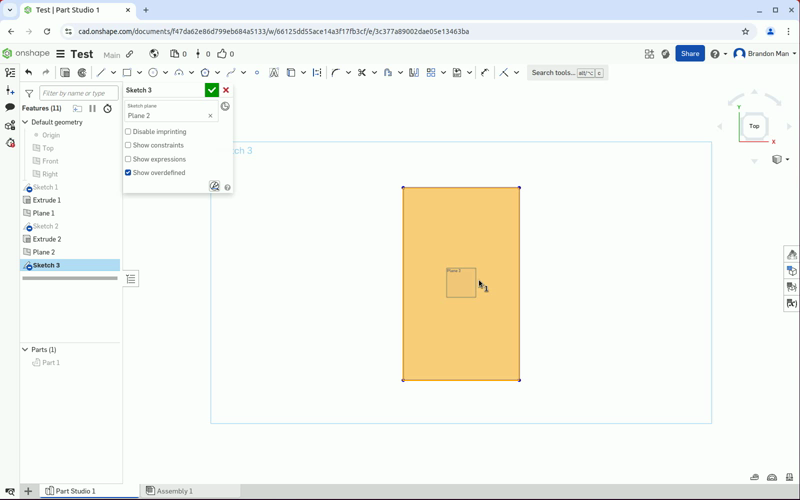
mouse_move(73, 352)
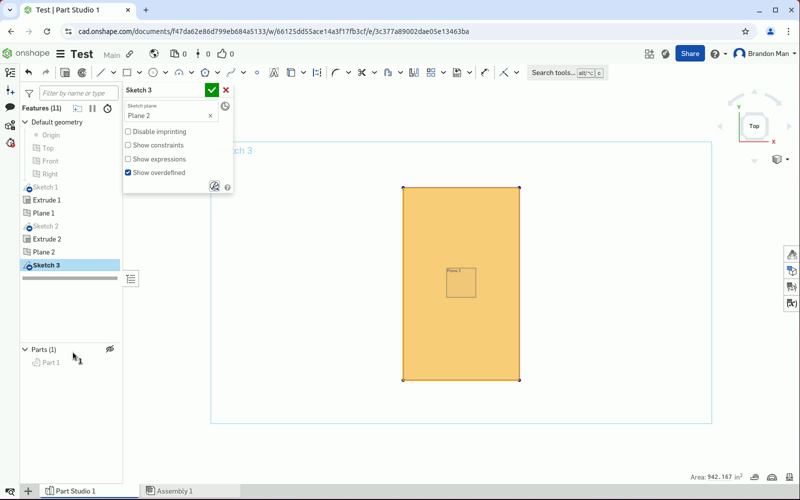
key(shift+y)
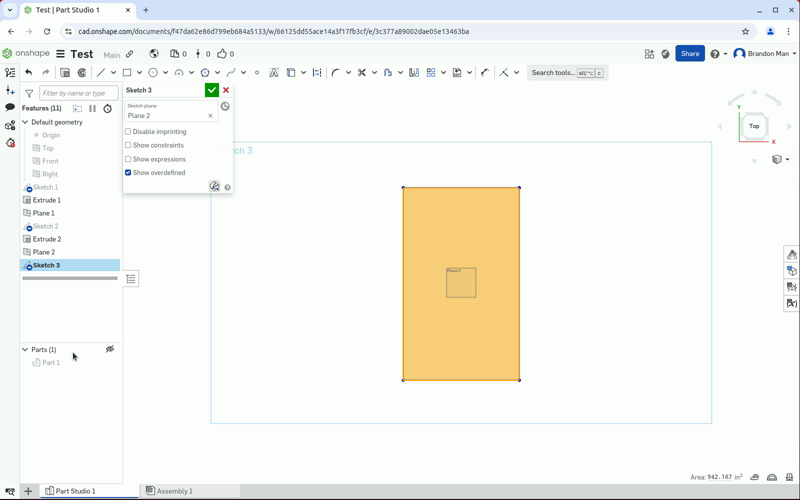
key(shift+e)
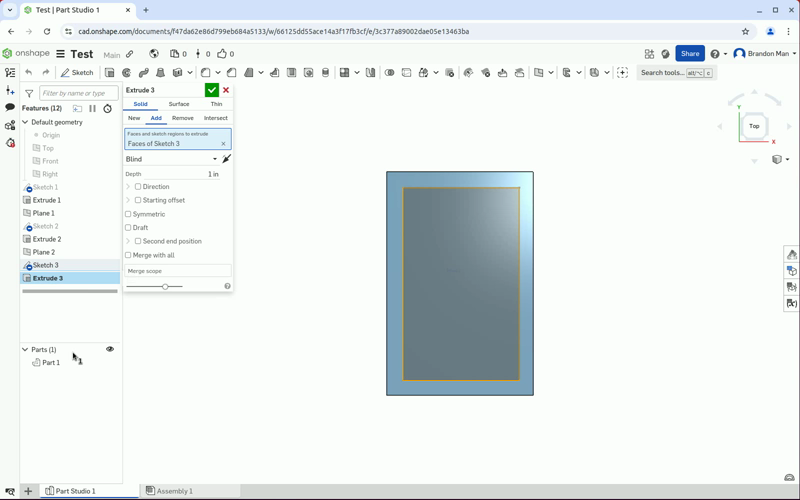
mouse_move(143, 106)
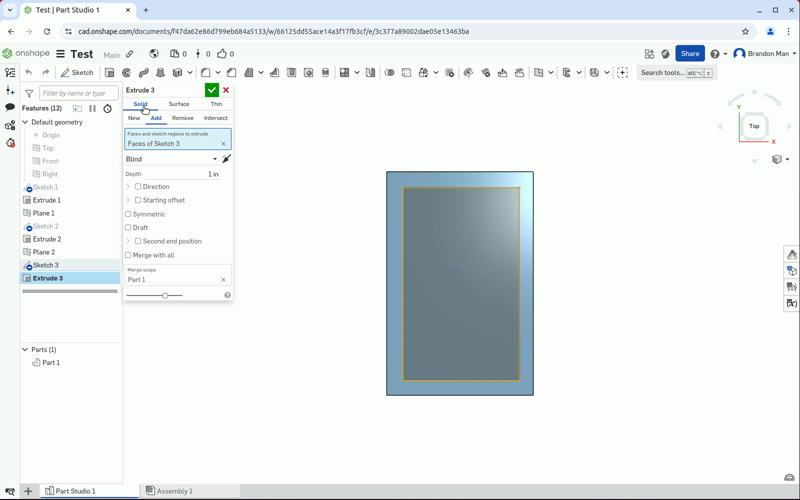
click(143, 106)
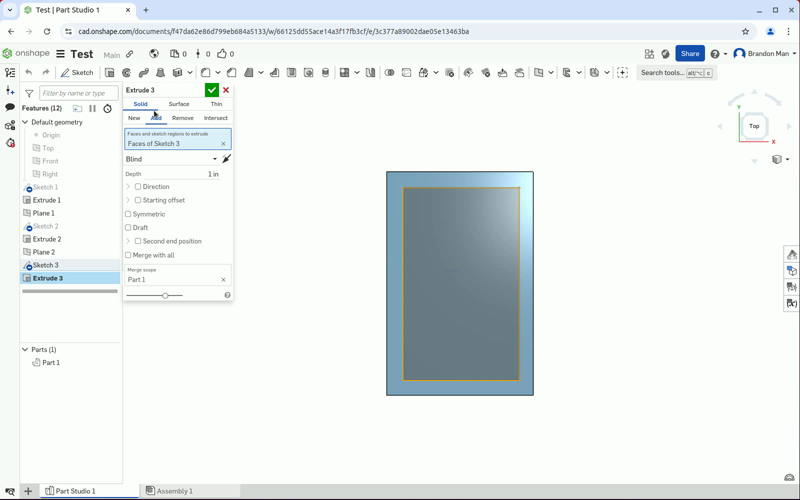
mouse_move(186, 120)
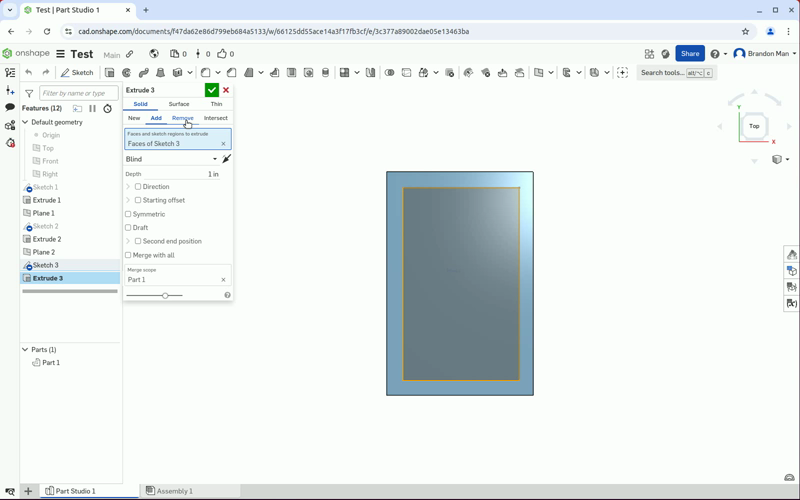
click(186, 120)
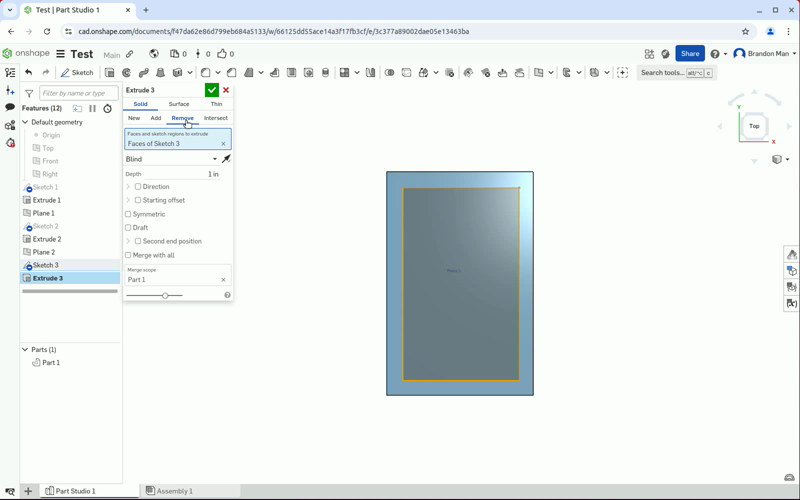
key(tab, 4)
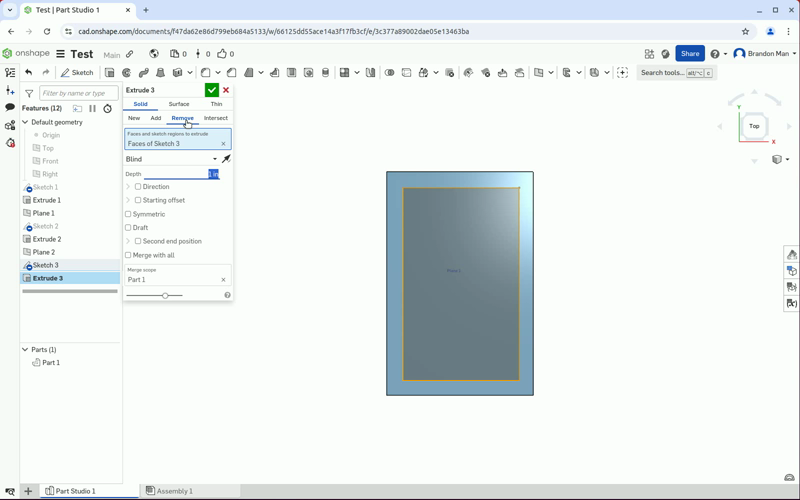
text(0.481)
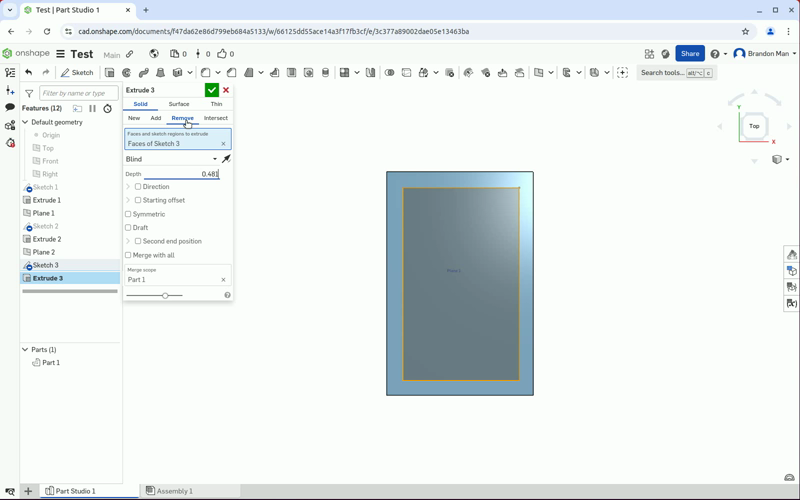
key(tab, 6)
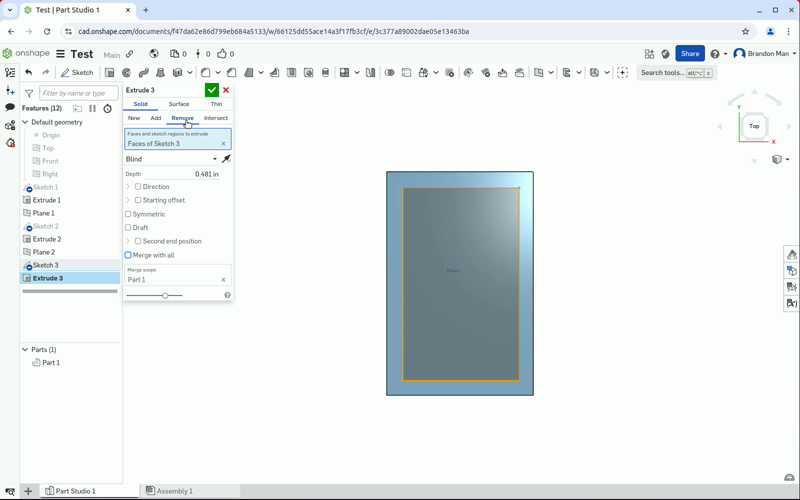
key(space)
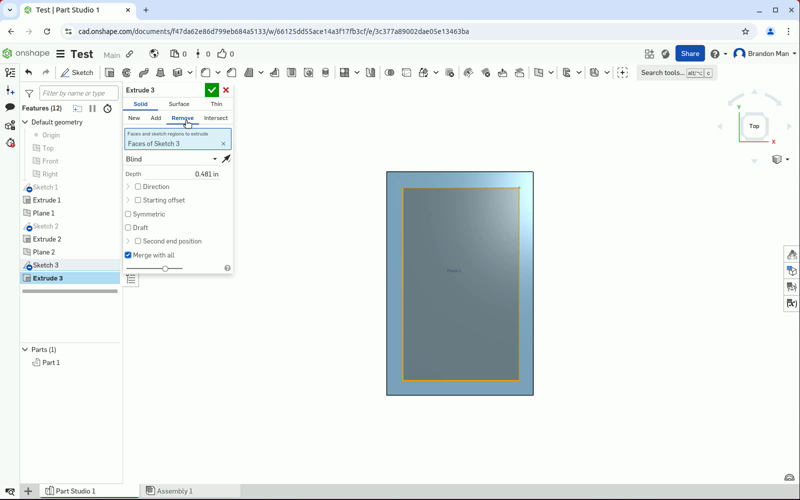
key(enter)
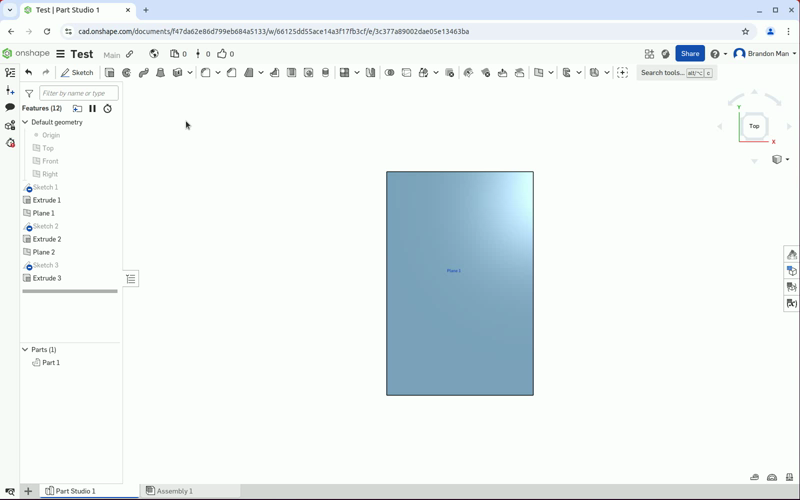
key(shift+h)
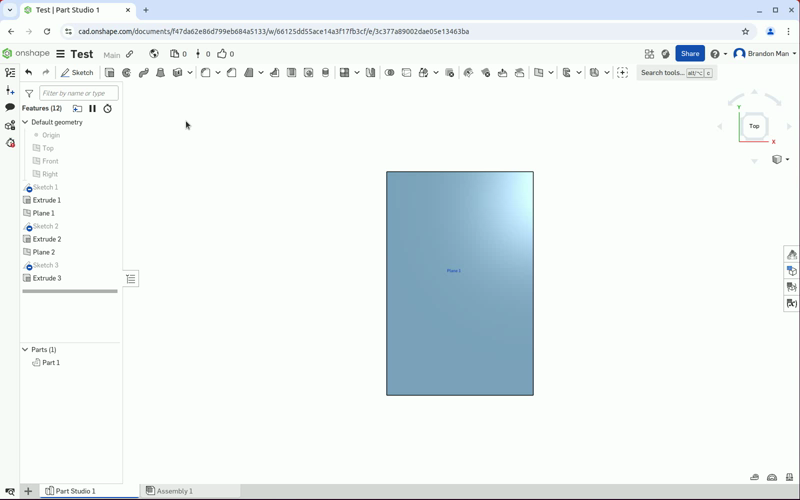
key(shift+h)
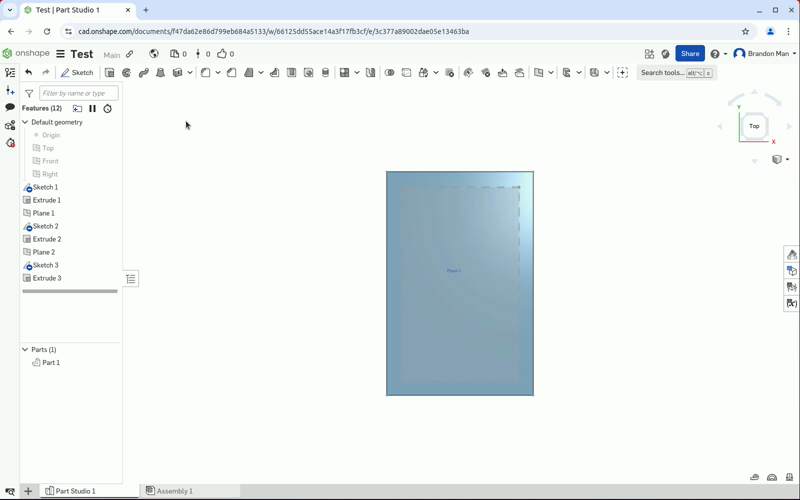
key(shift+7)
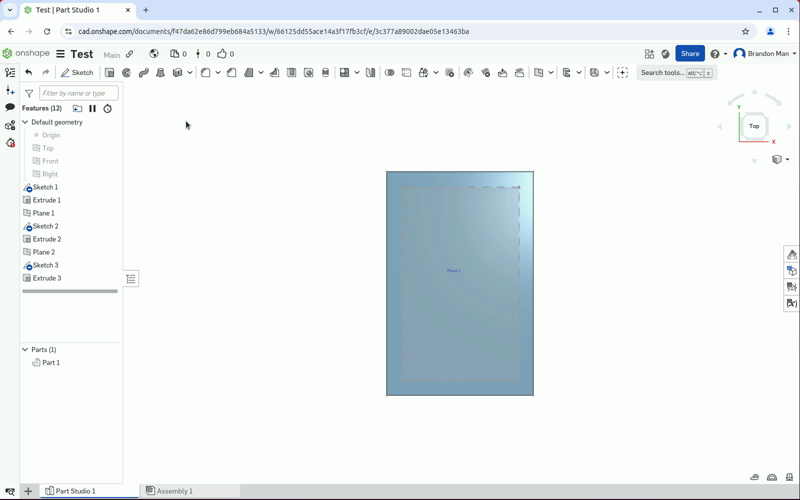
key(up, 3)
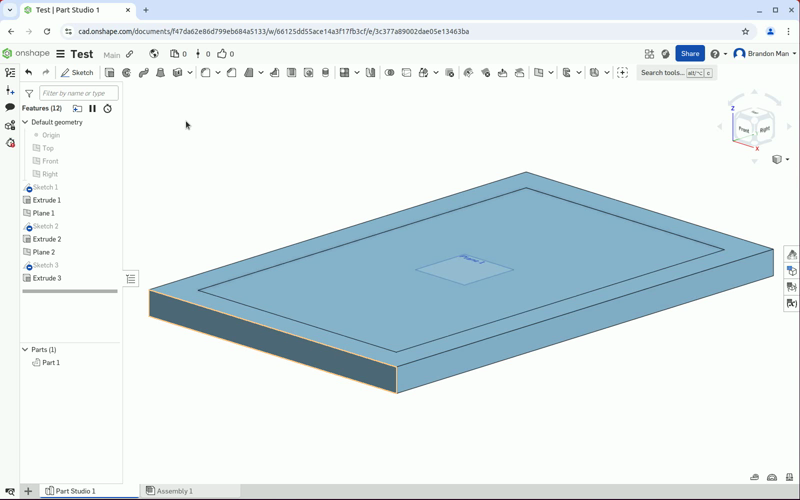
key(left, 3)
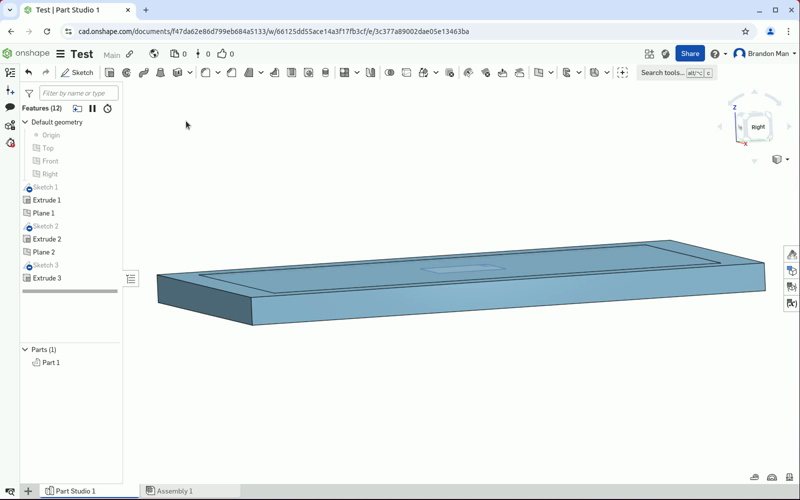
key(right, 3)
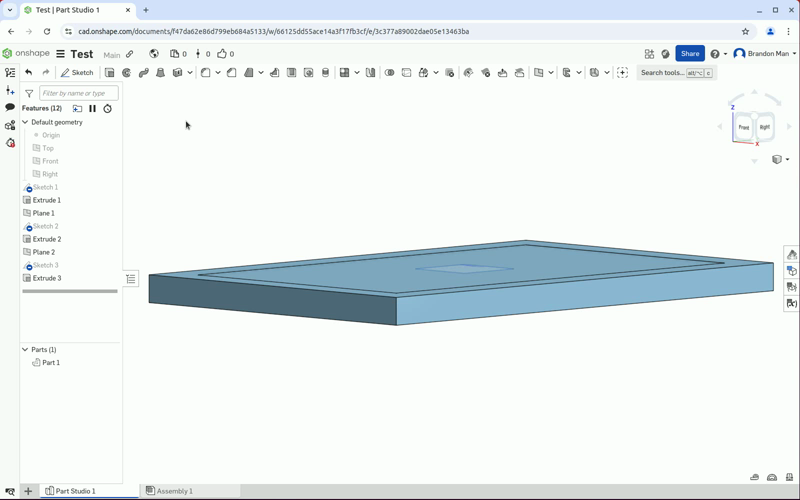
key(down, 3)
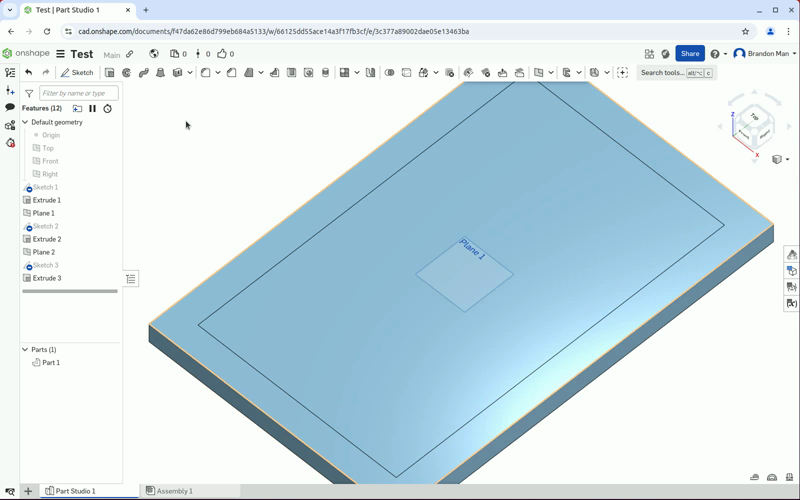
mouse_move(73, 189)
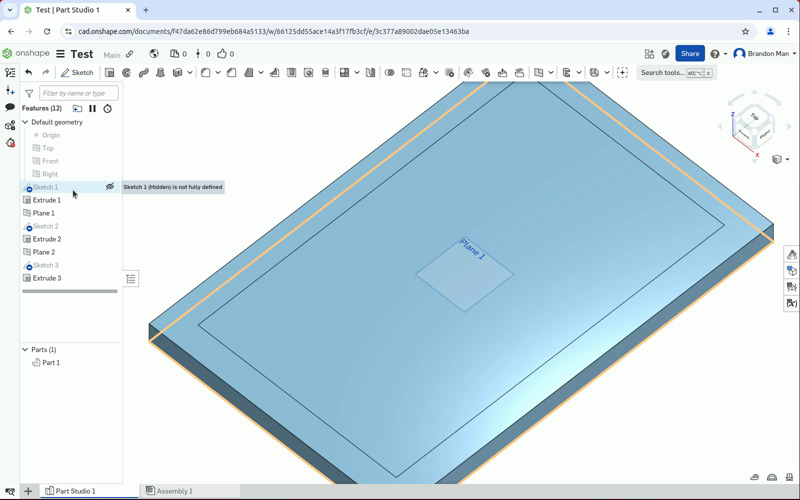
click(73, 189)